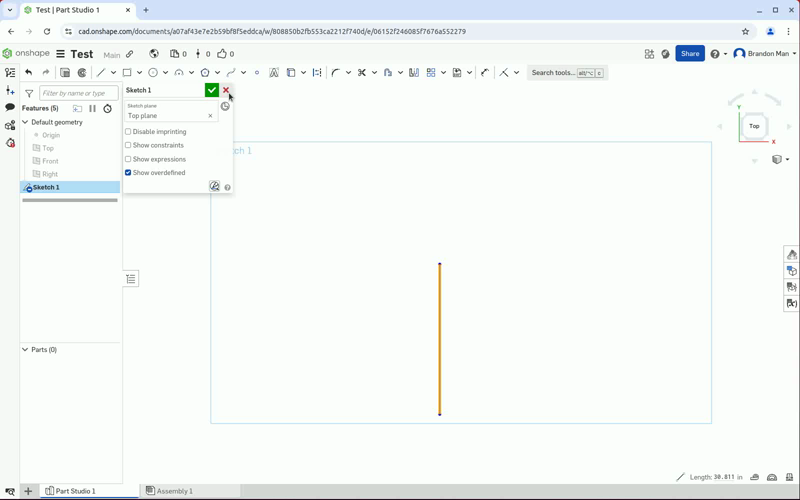
key(shift+h)
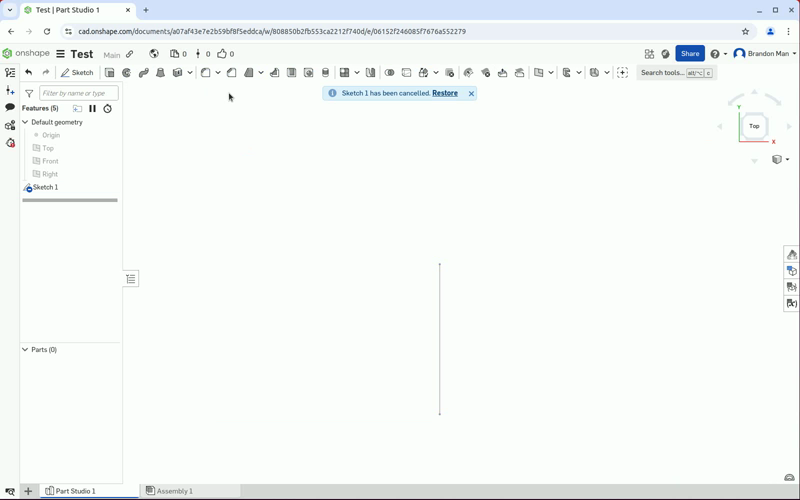
key(shift+s)
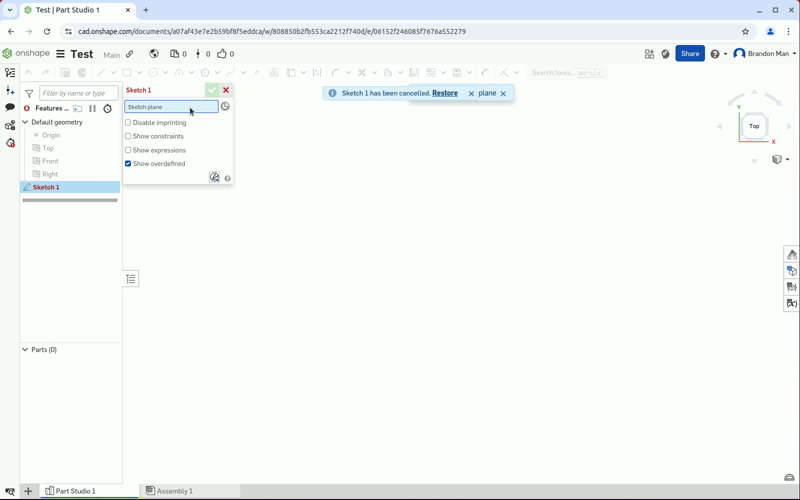
mouse_move(73, 150)
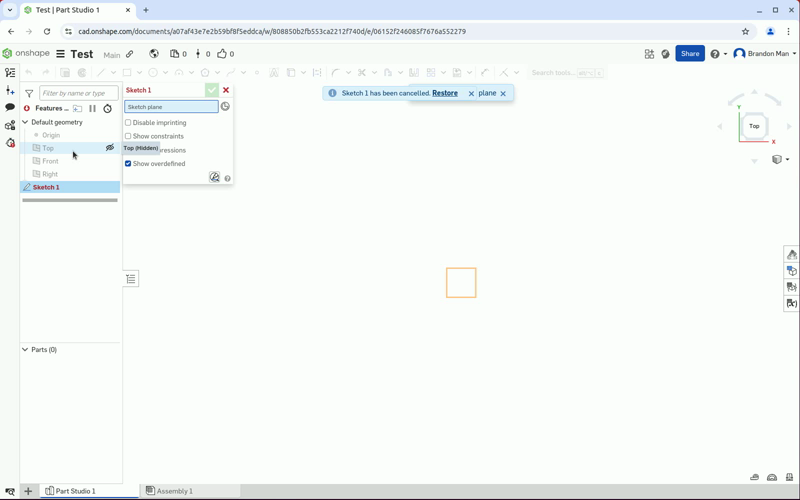
click(73, 150)
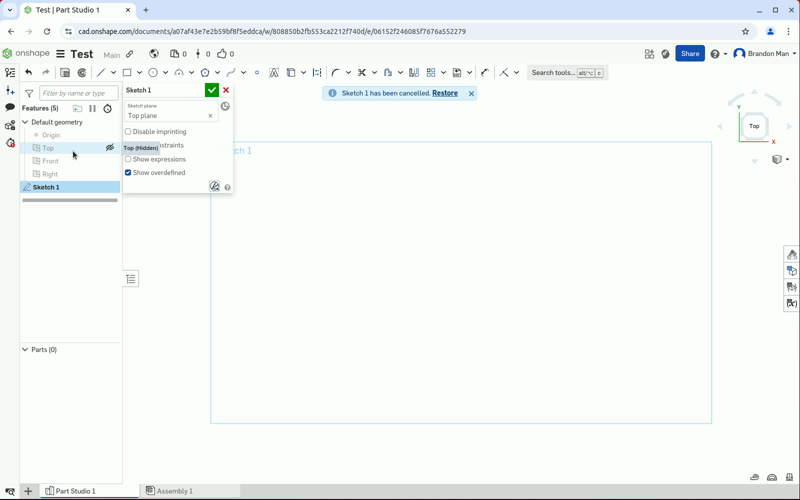
mouse_move(73, 352)
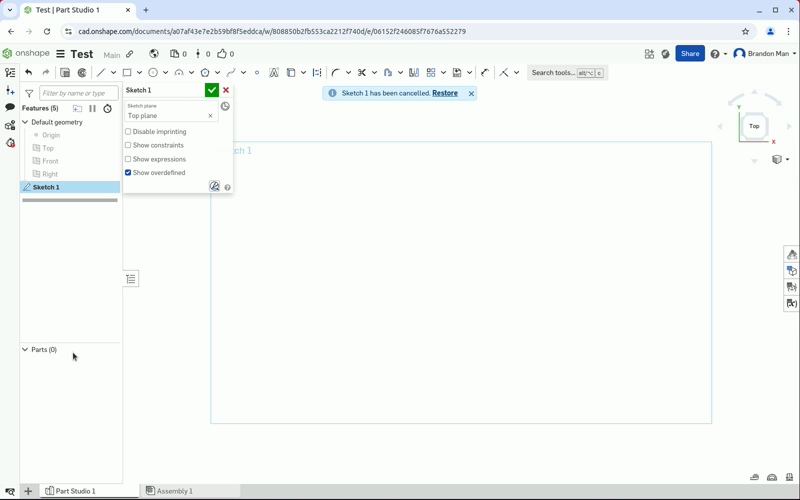
key(y)
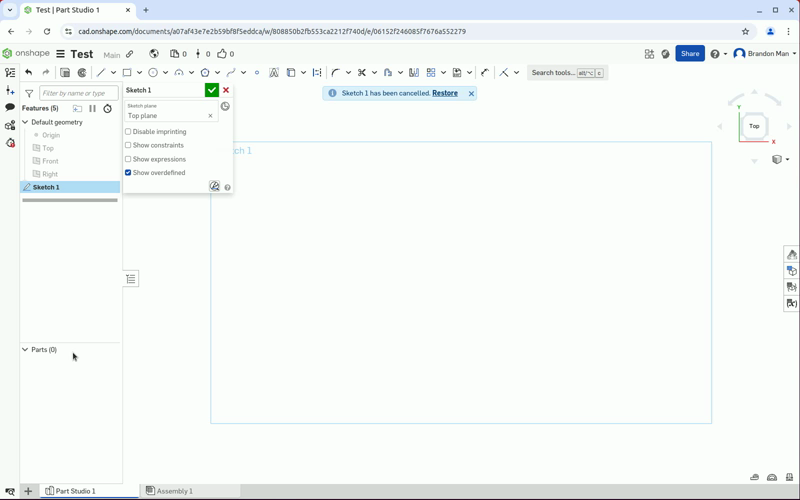
key(l)
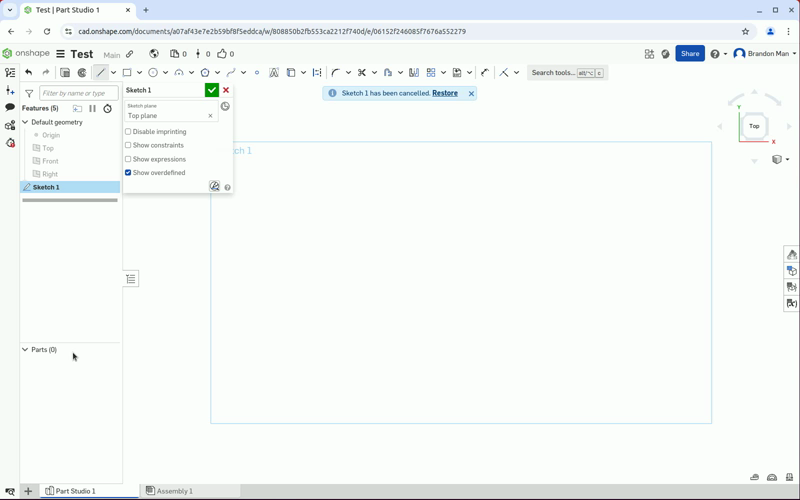
key_down(shift)
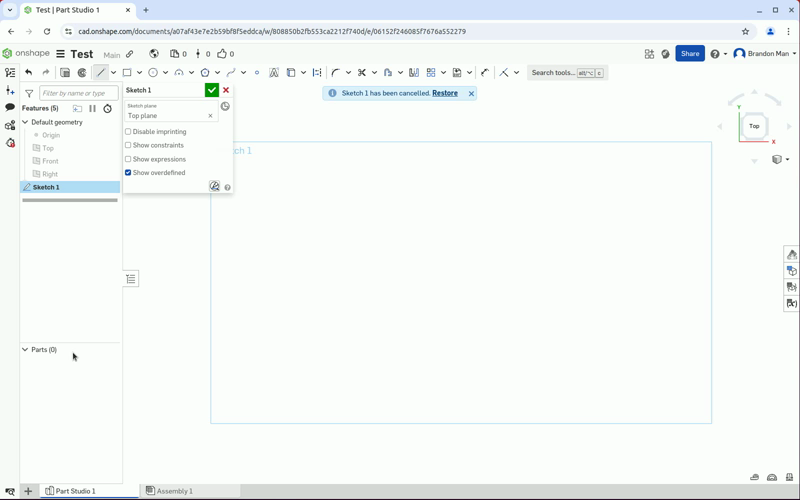
mouse_move(348, 346)
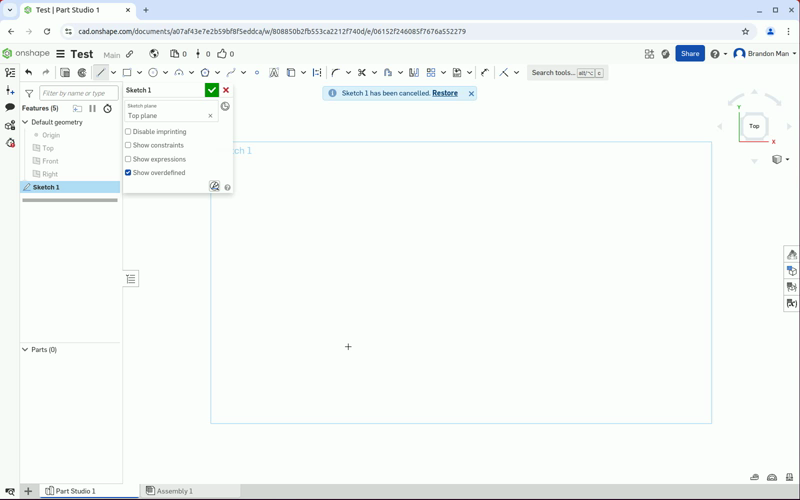
click(348, 346)
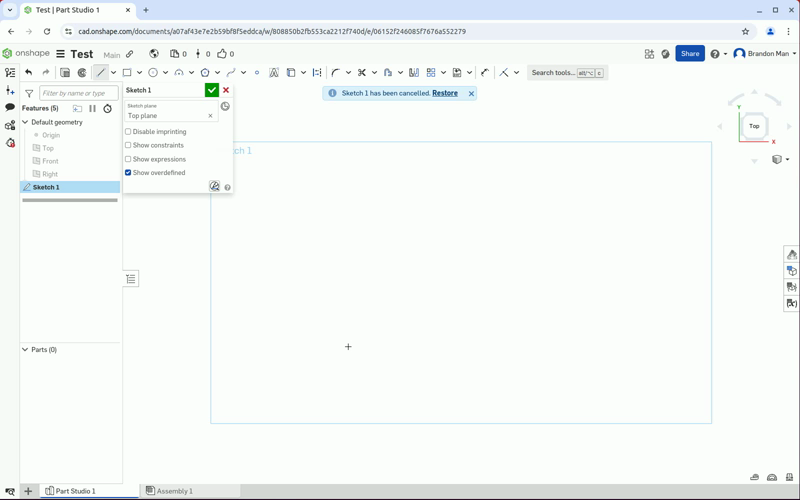
key_up(shift)
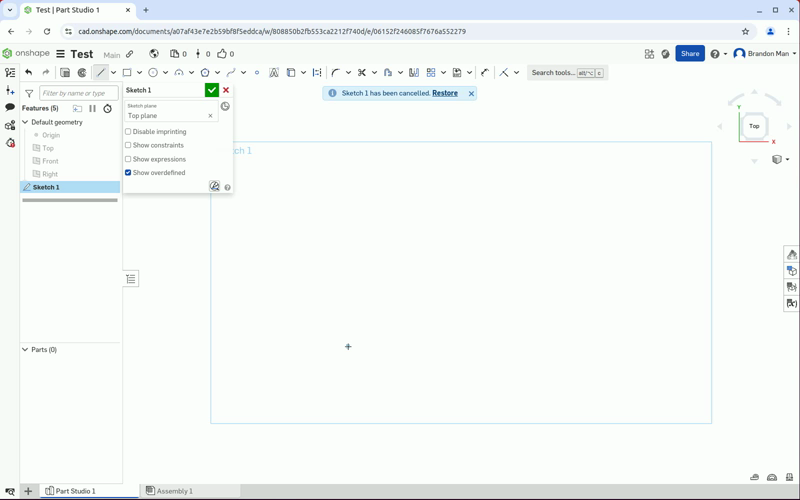
key_down(shift)
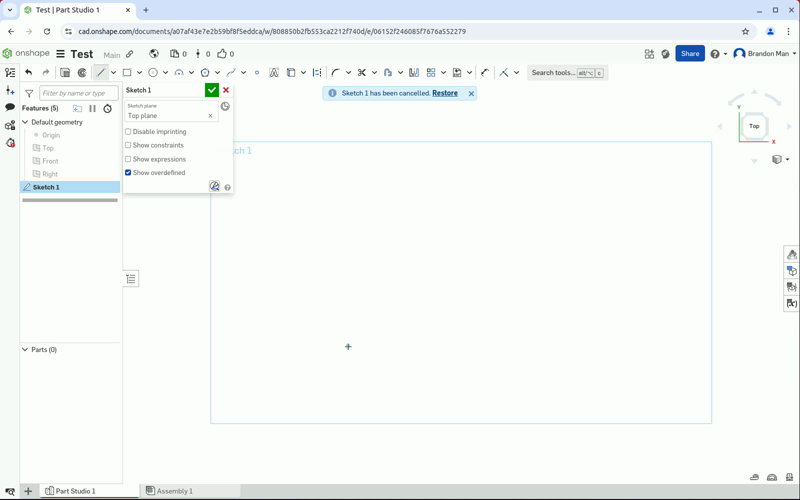
mouse_move(572, 346)
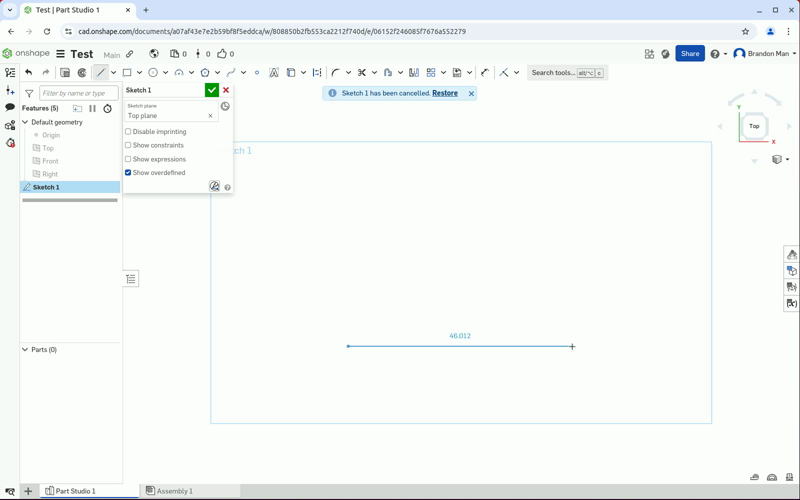
click(572, 346)
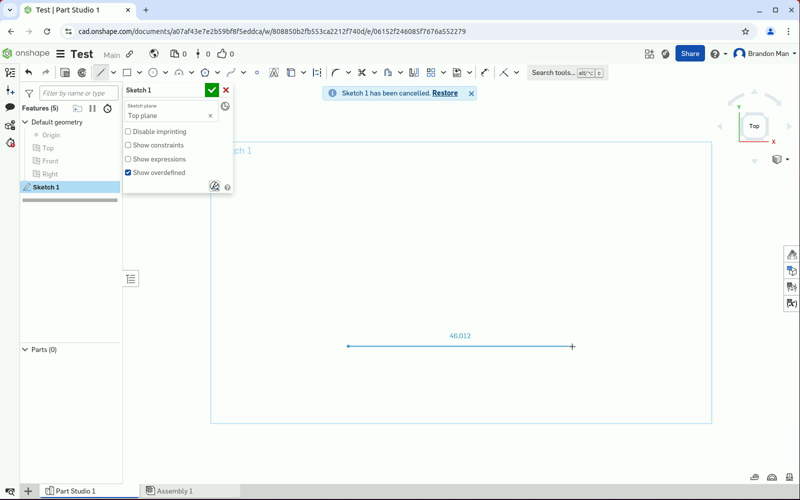
key_up(shift)
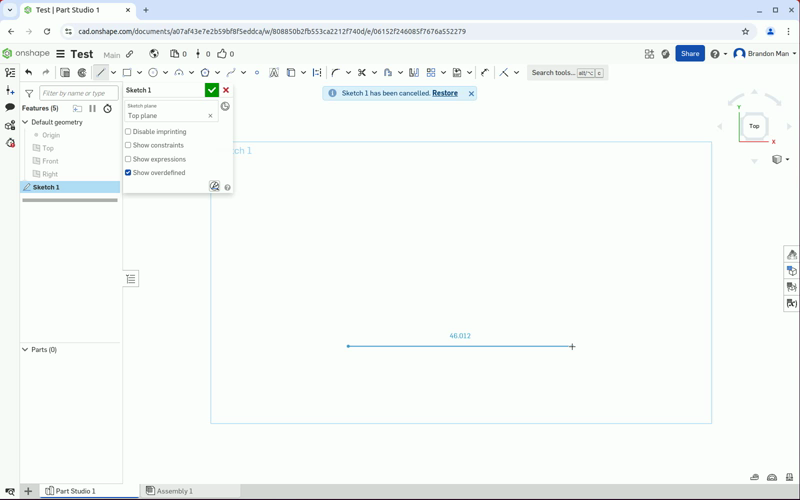
key_down(shift)
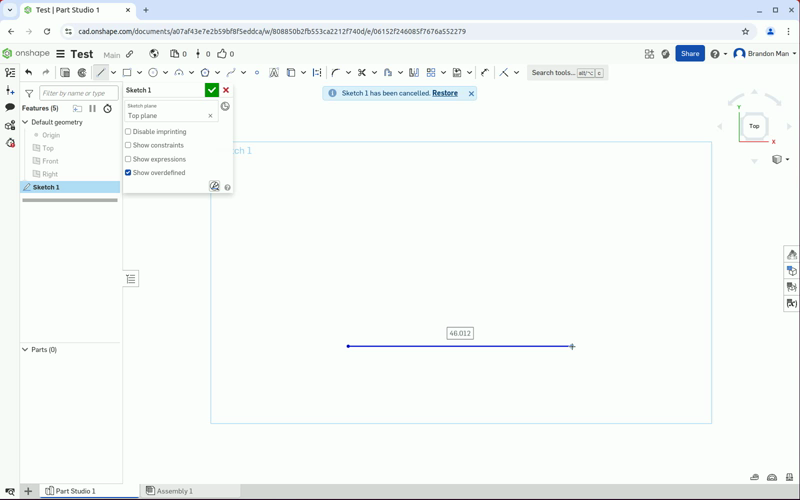
mouse_move(572, 221)
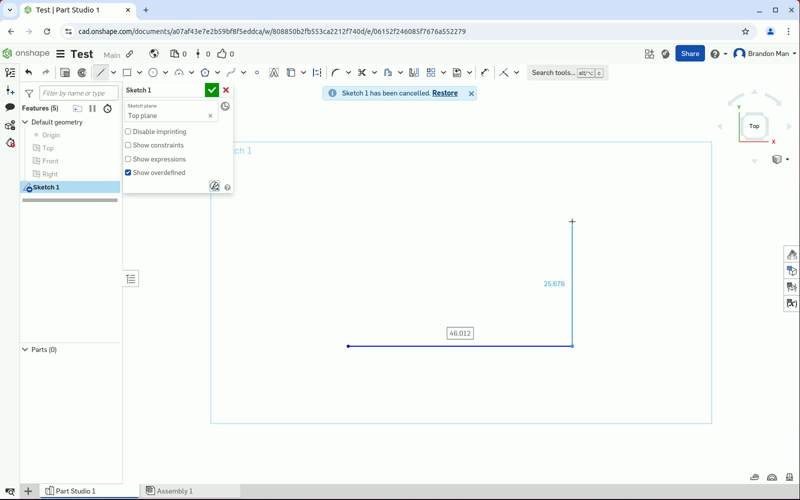
click(572, 221)
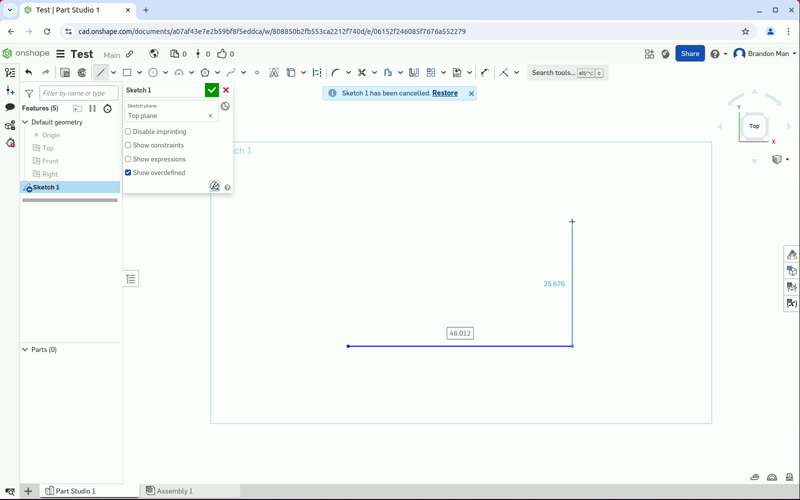
key_up(shift)
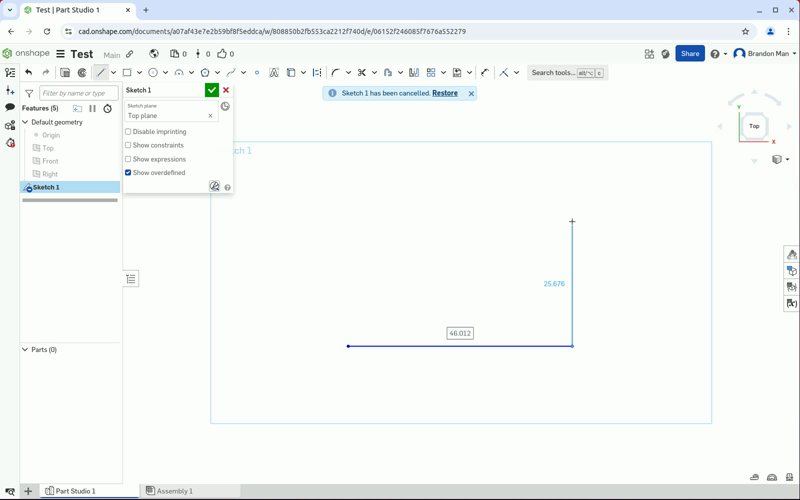
key_down(shift)
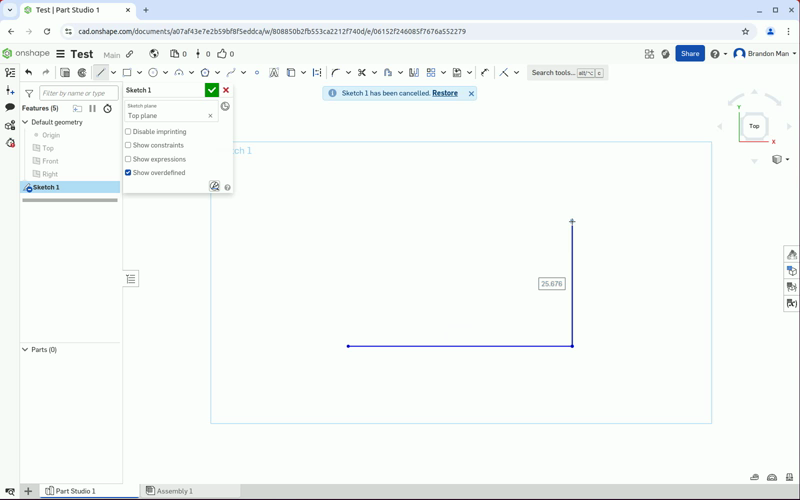
mouse_move(348, 221)
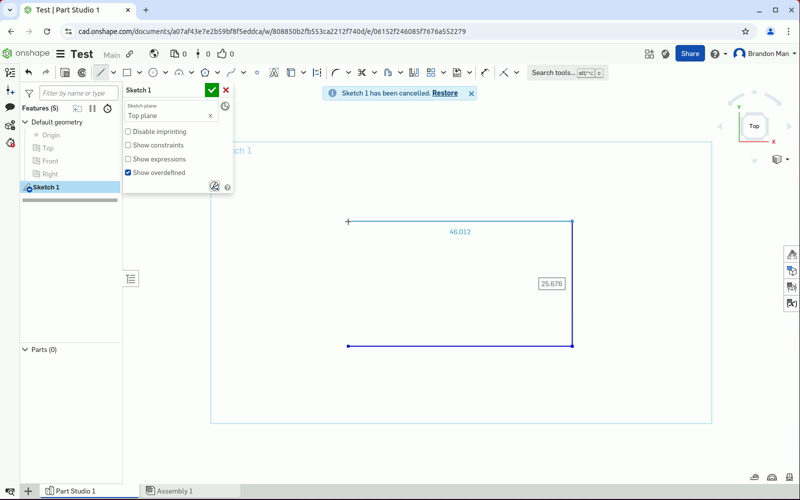
click(348, 221)
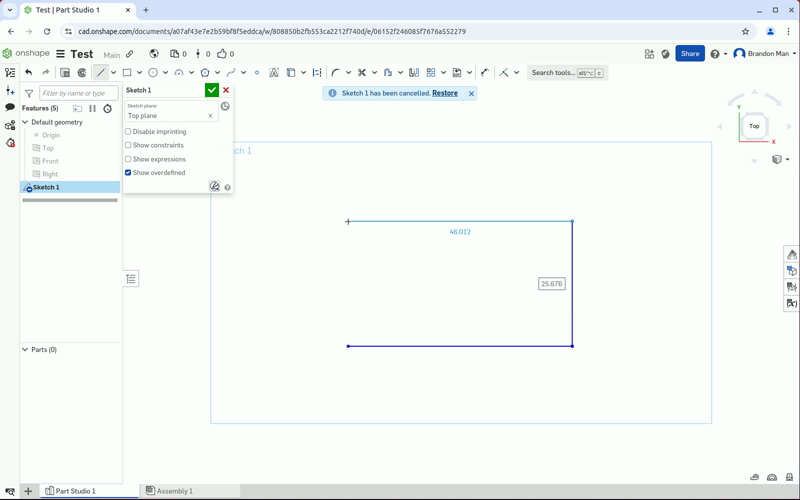
key_up(shift)
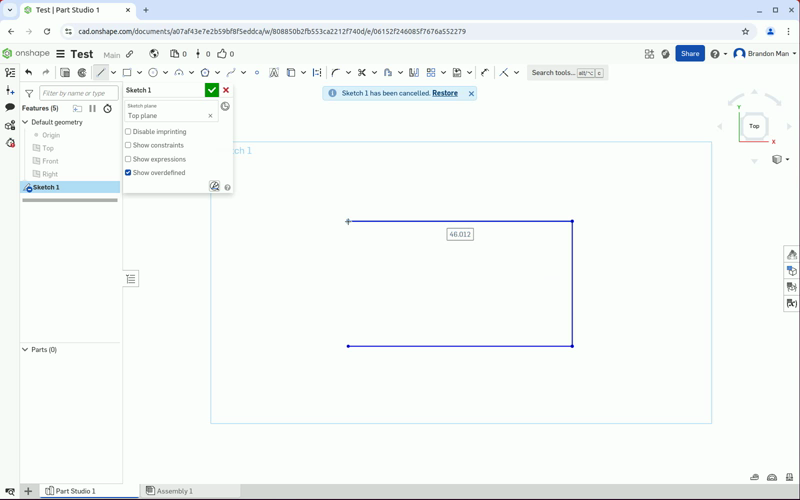
key_down(shift)
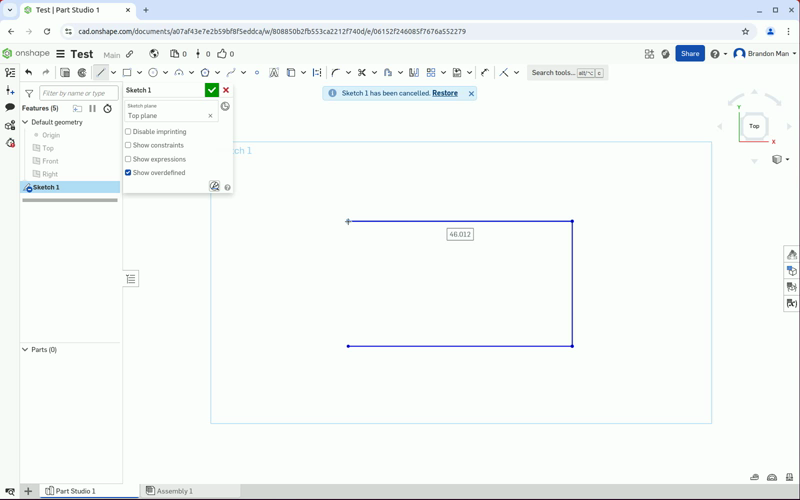
mouse_move(348, 346)
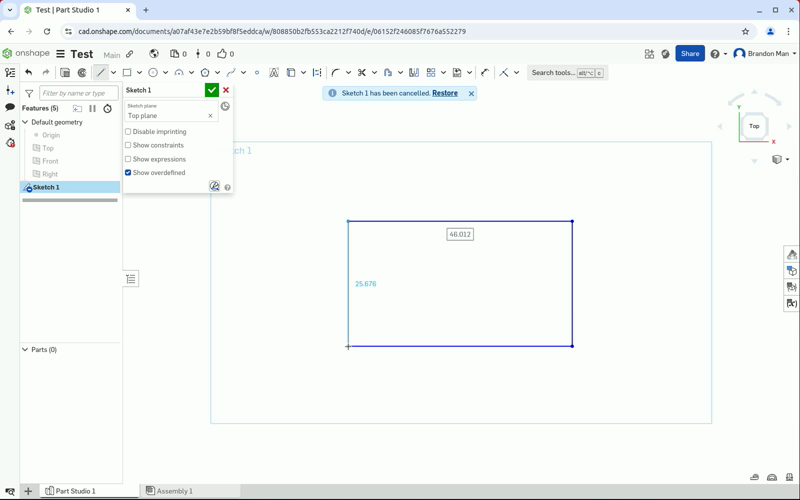
key_up(shift)
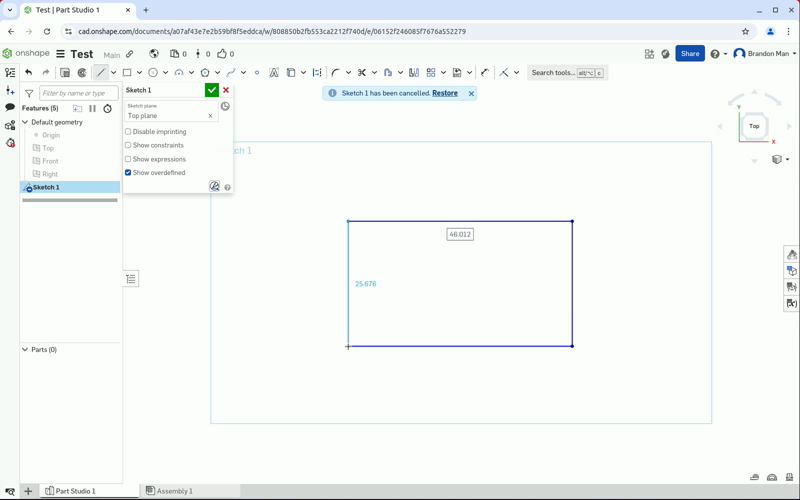
click(348, 346)
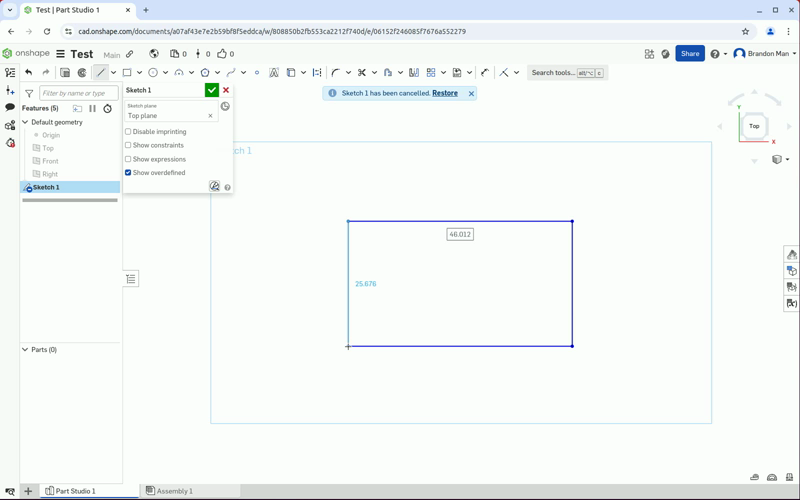
key(esc)
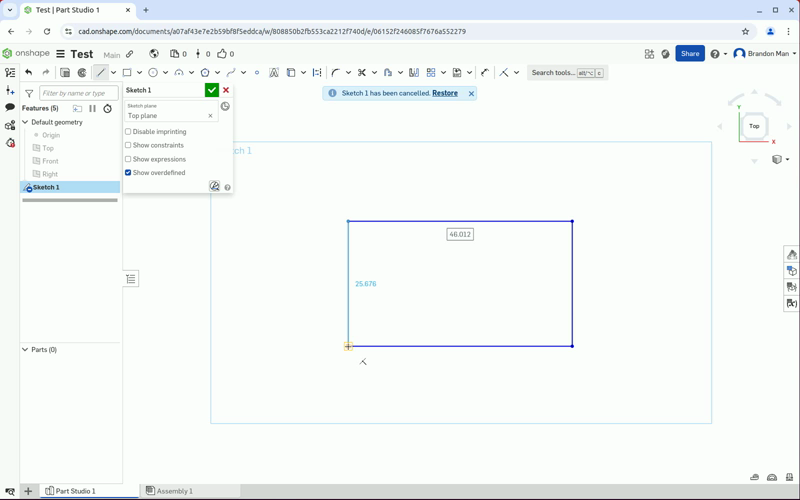
mouse_move(472, 242)
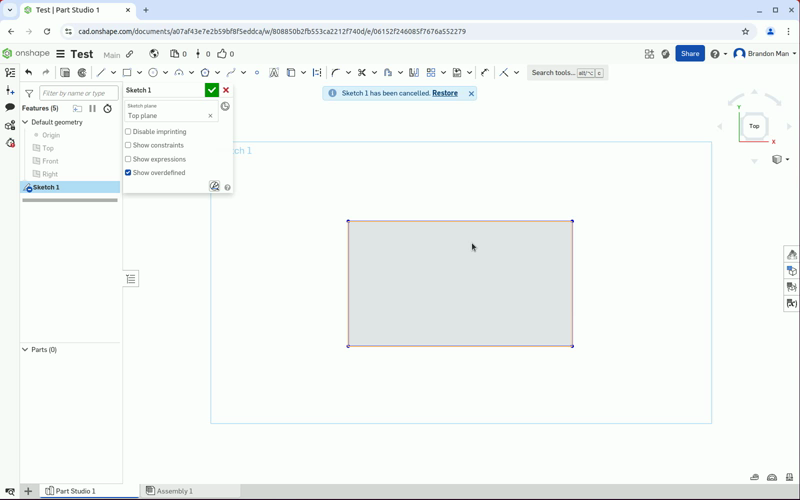
click(472, 242)
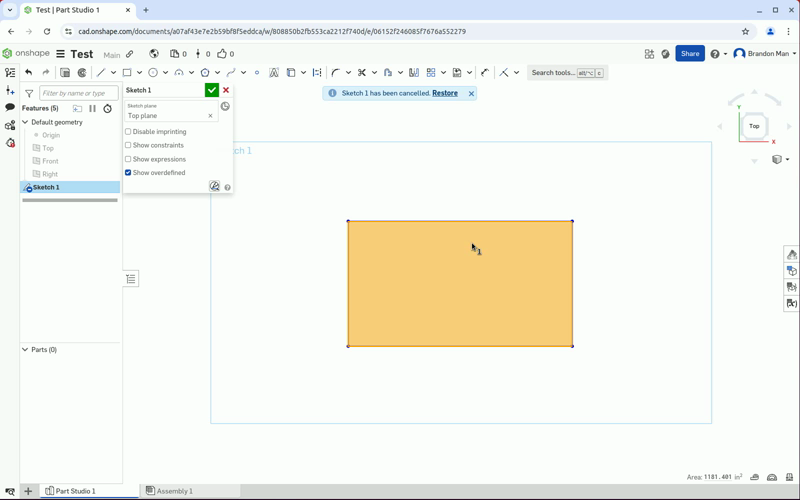
mouse_move(73, 352)
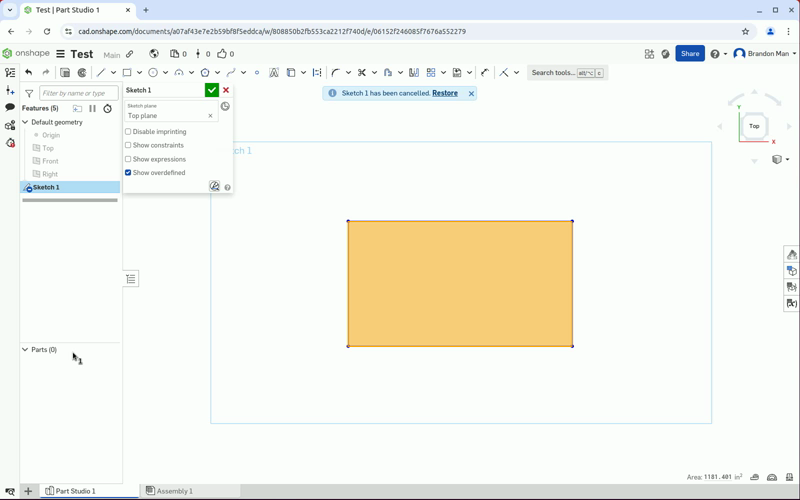
key(shift+y)
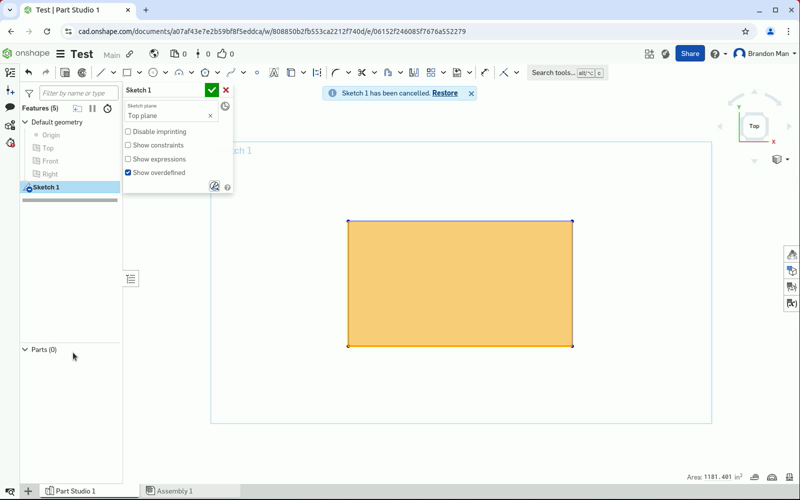
key(shift+e)
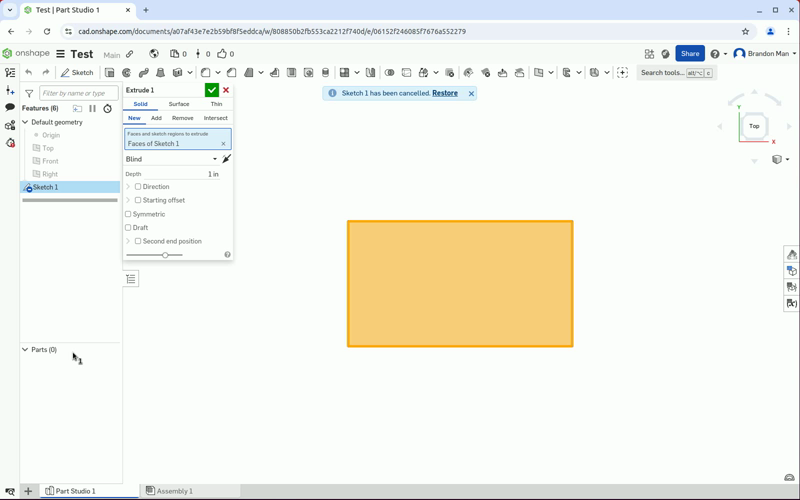
mouse_move(143, 106)
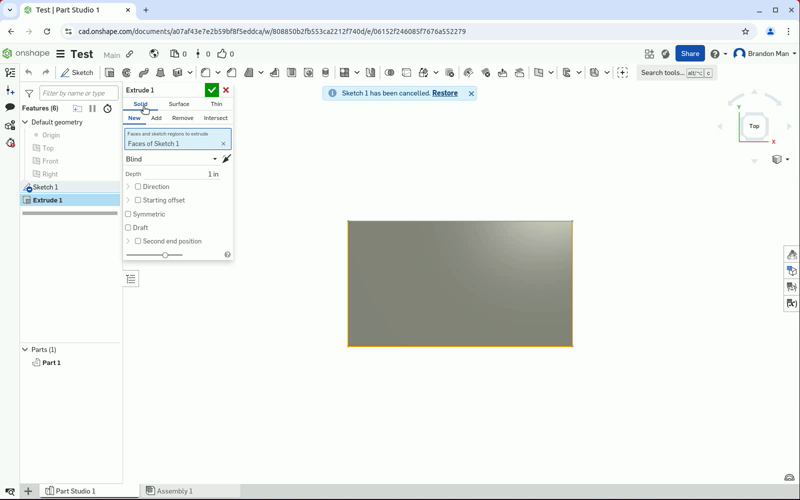
click(143, 106)
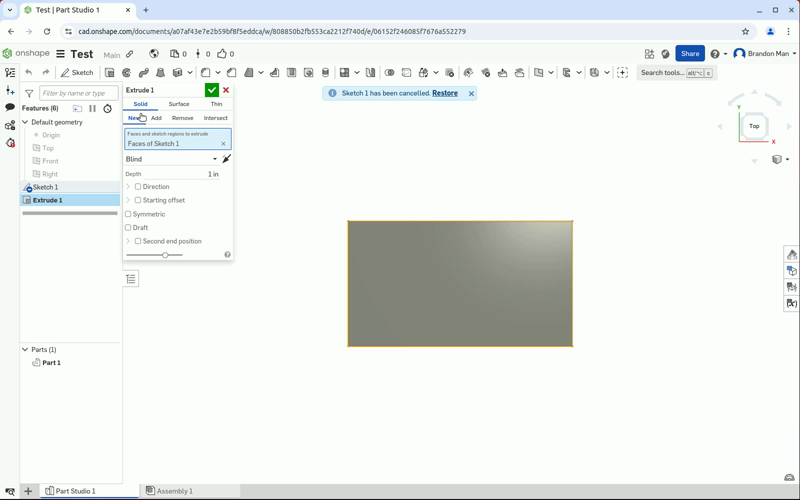
mouse_move(137, 120)
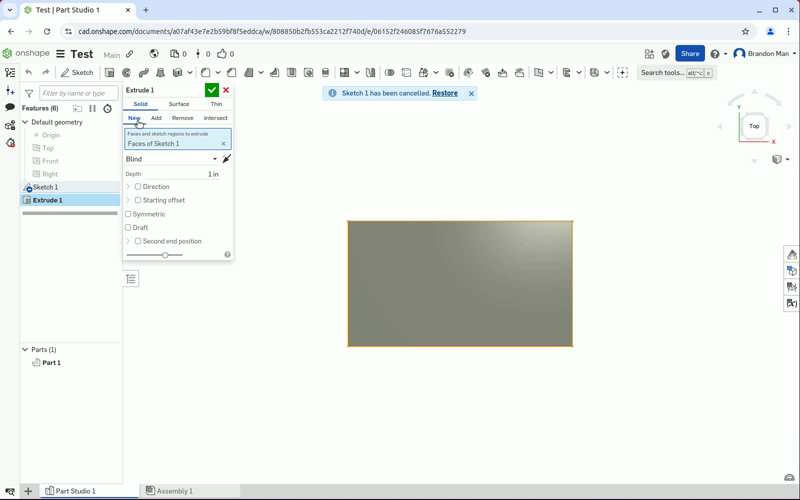
click(137, 120)
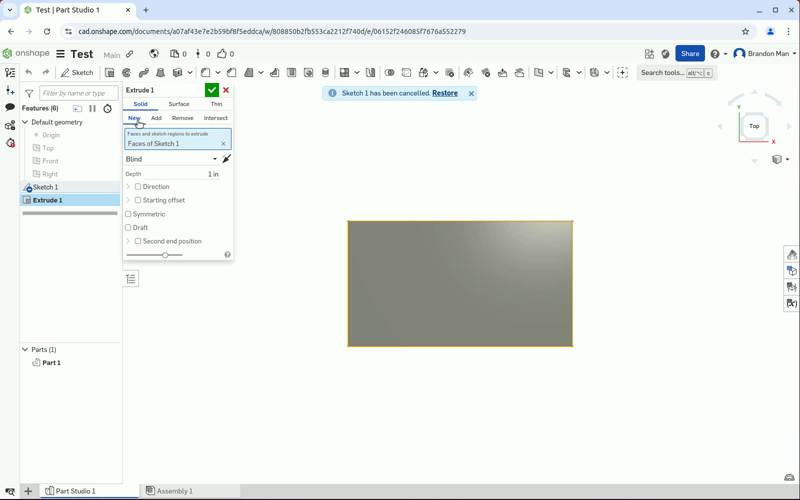
key(tab, 4)
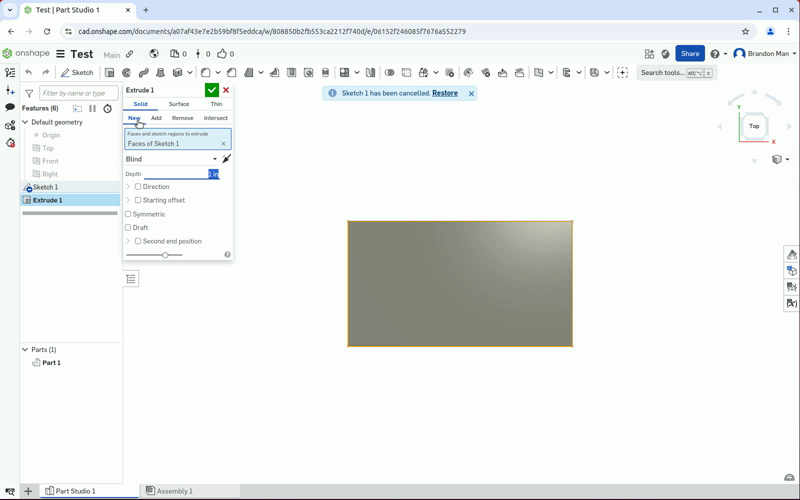
text(4.814)
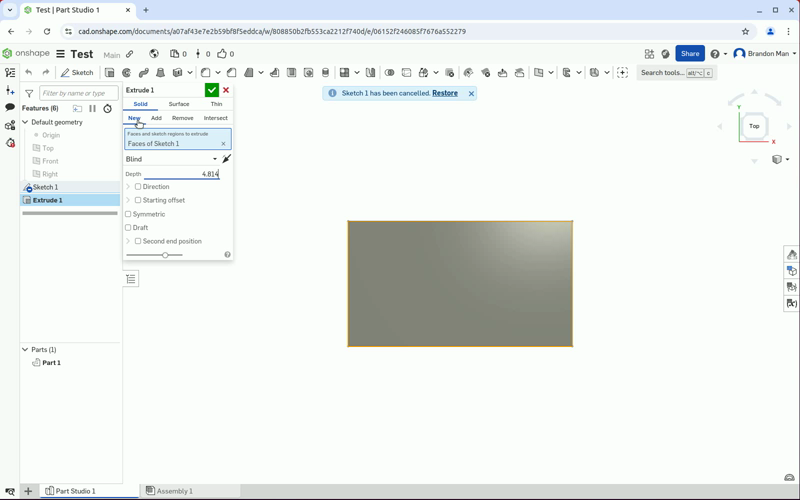
key(enter)
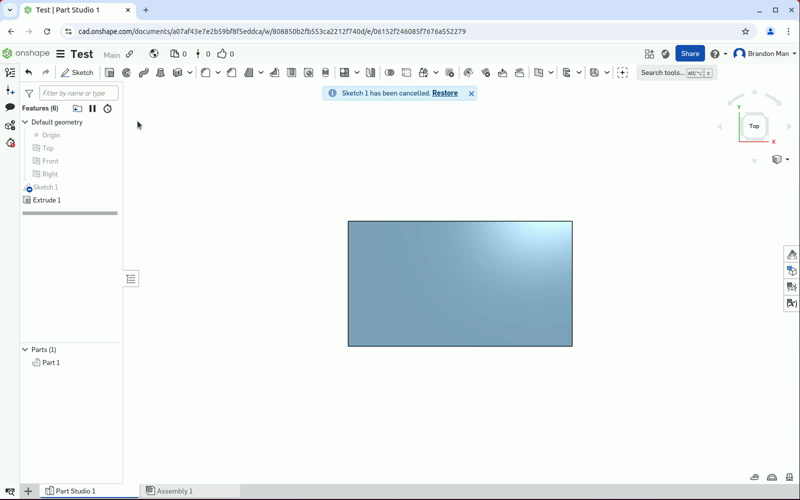
key(shift+h)
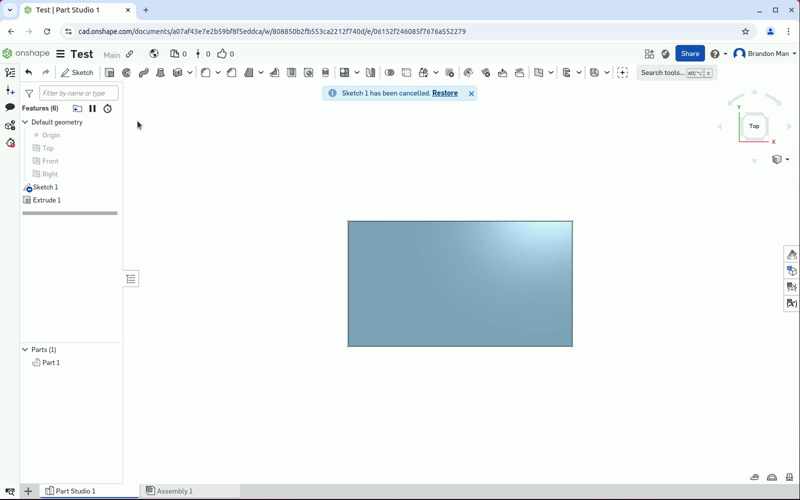
key(shift+h)
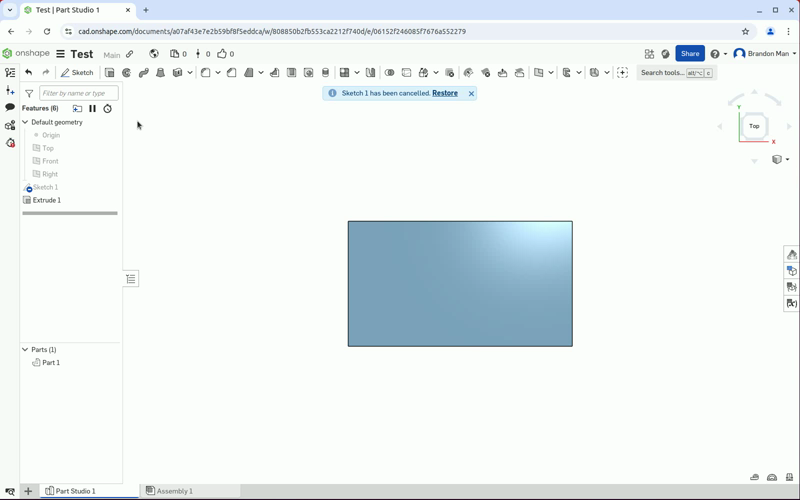
mouse_move(73, 189)
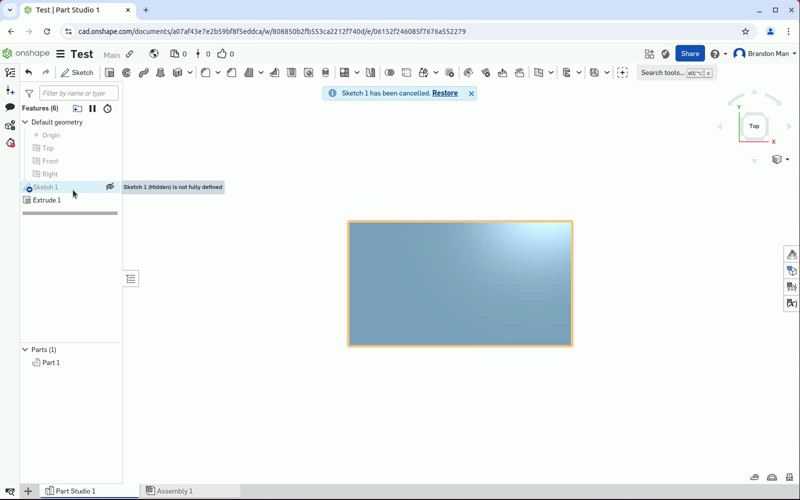
click(73, 189)
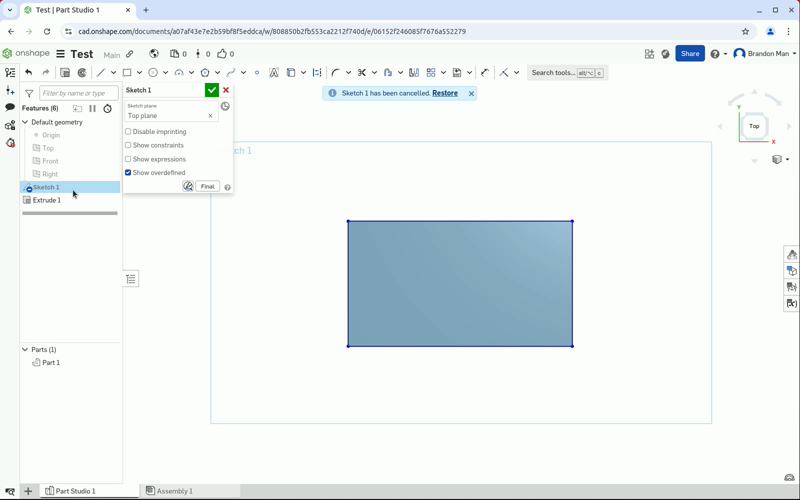
mouse_move(229, 92)
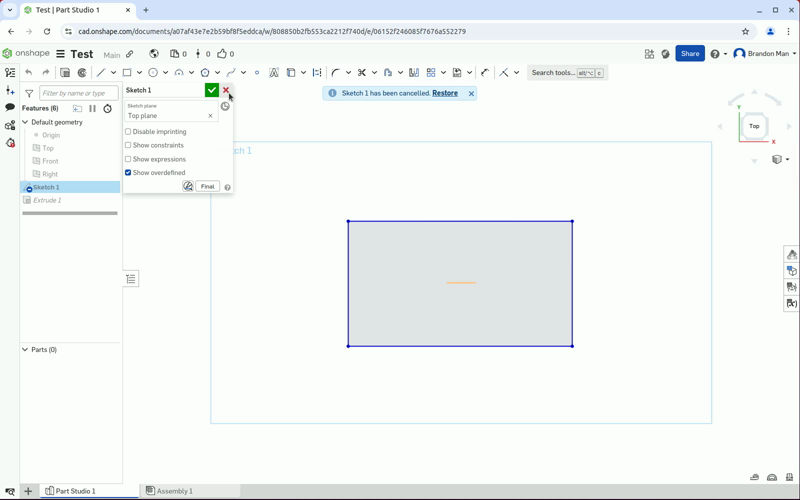
click(229, 92)
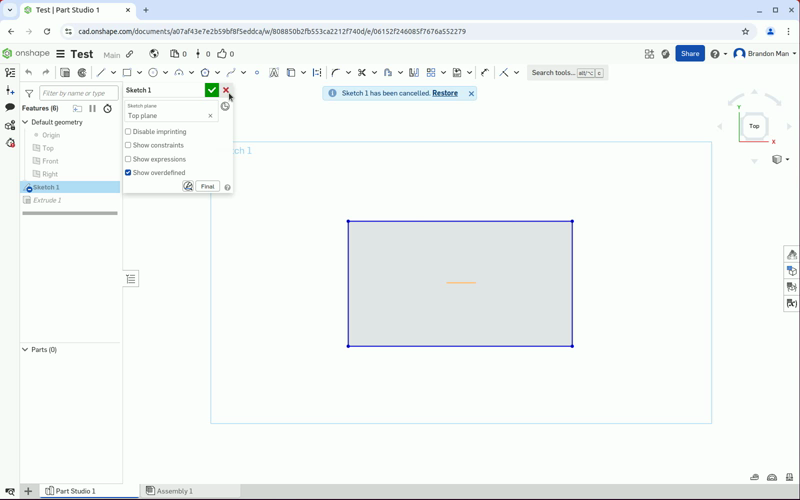
key(shift+s)
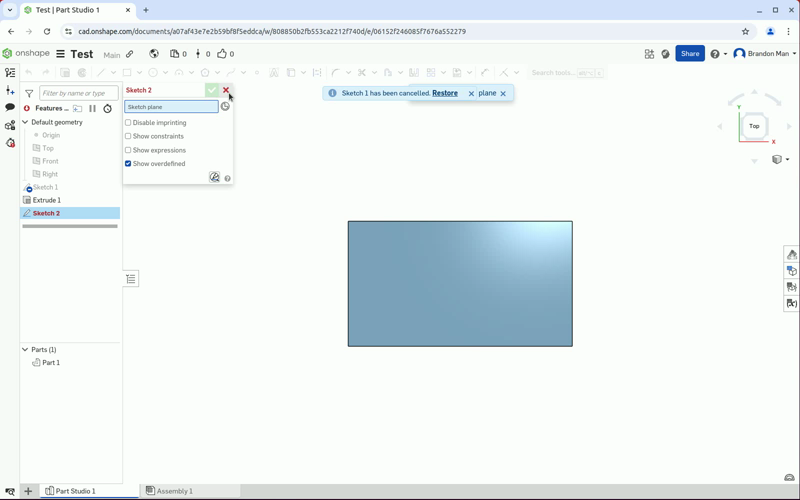
mouse_move(73, 150)
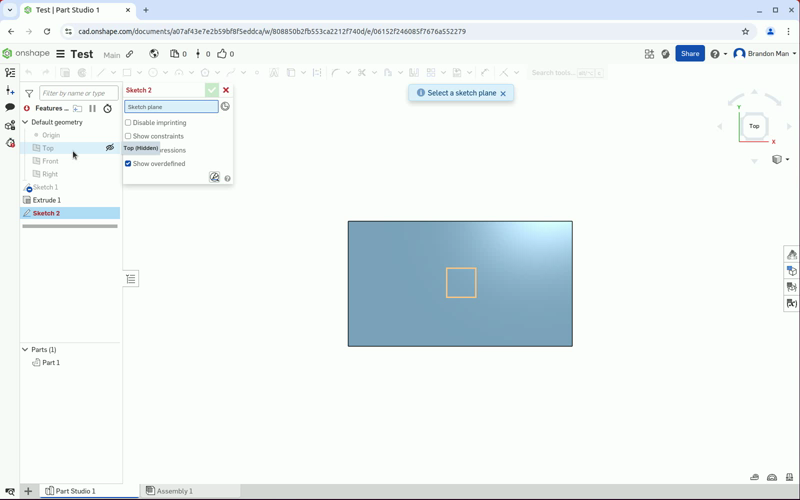
click(73, 150)
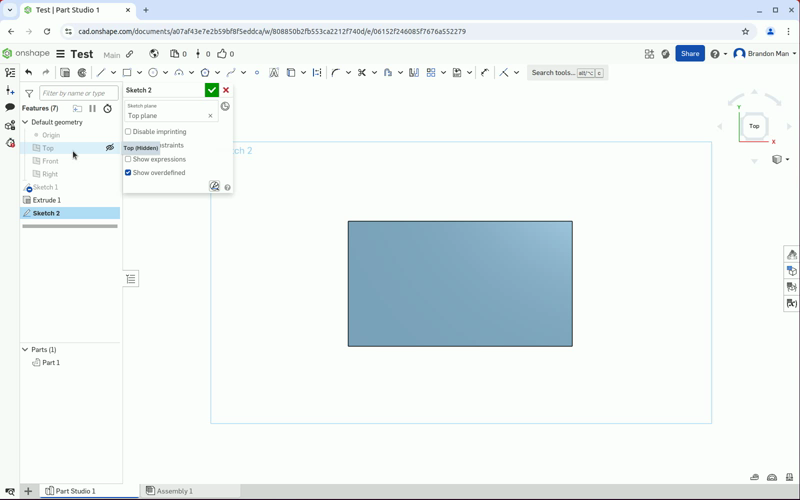
mouse_move(73, 352)
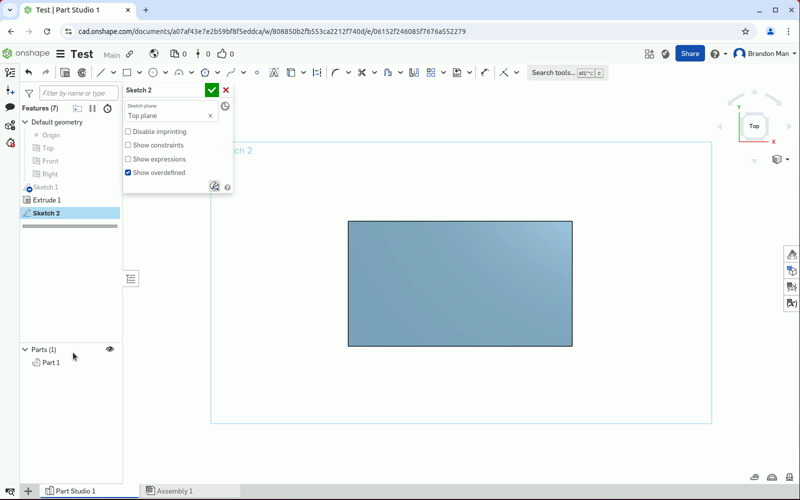
key(y)
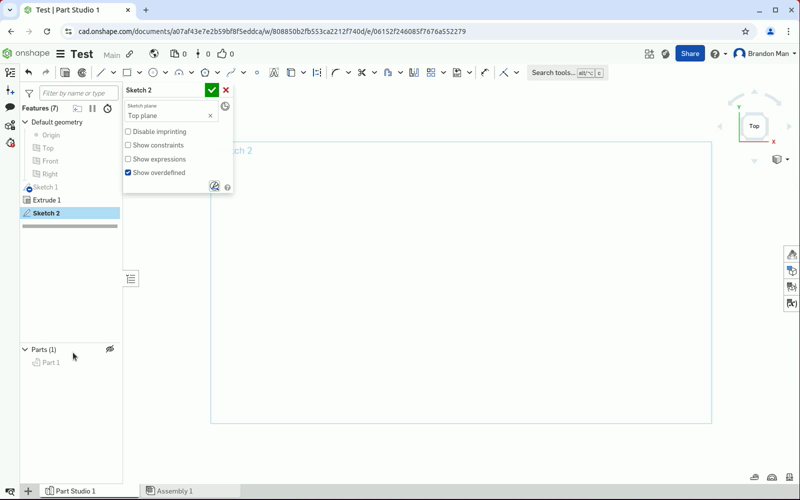
key(l)
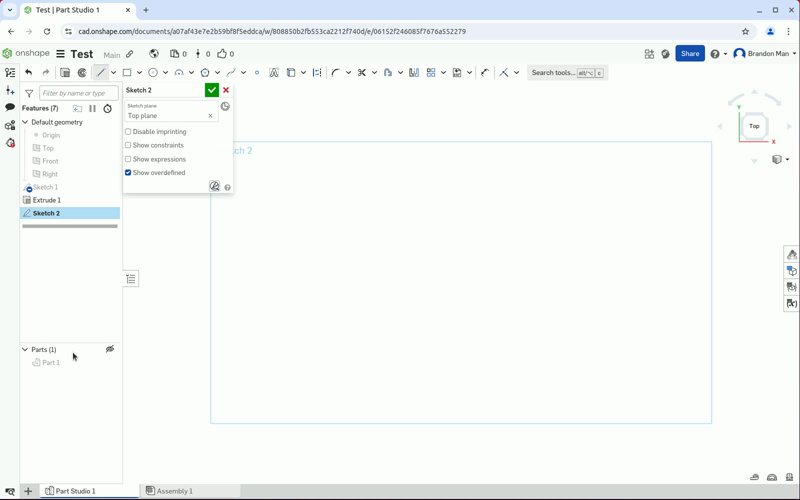
key_down(shift)
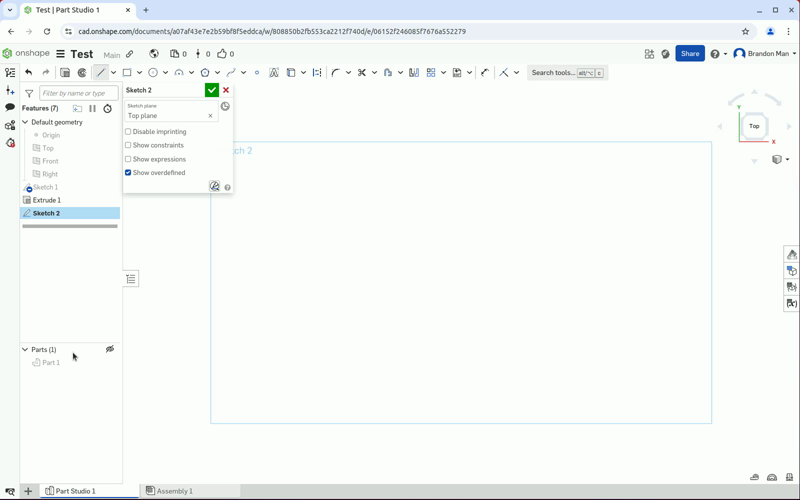
mouse_move(371, 345)
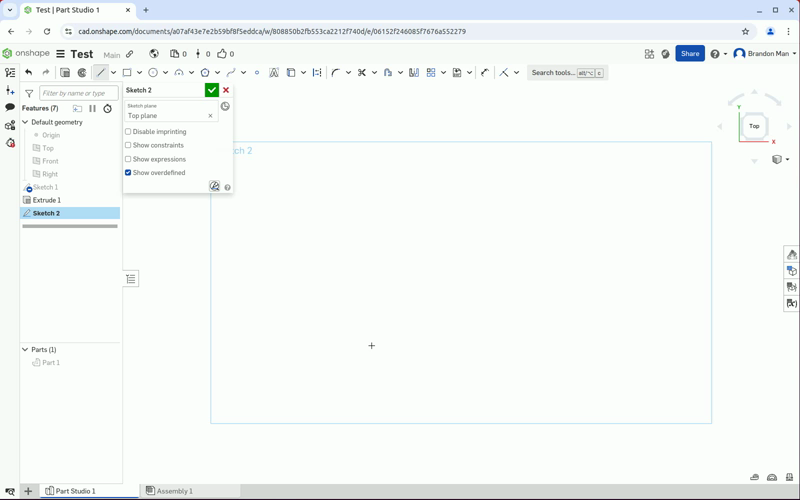
click(371, 345)
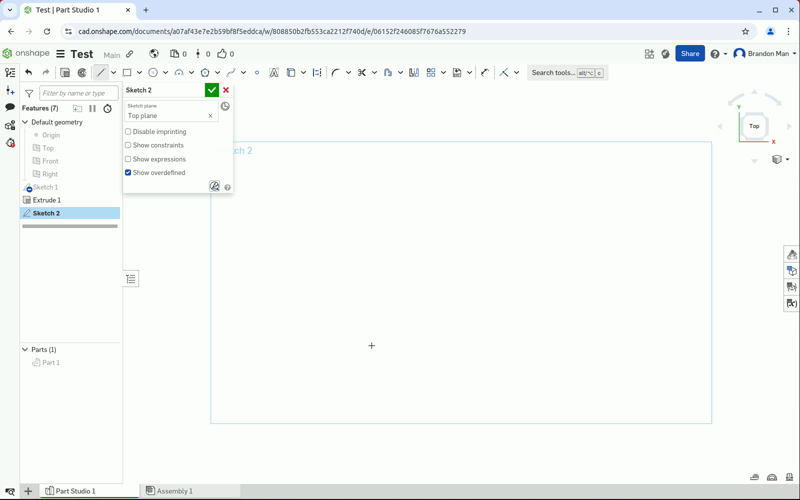
key_up(shift)
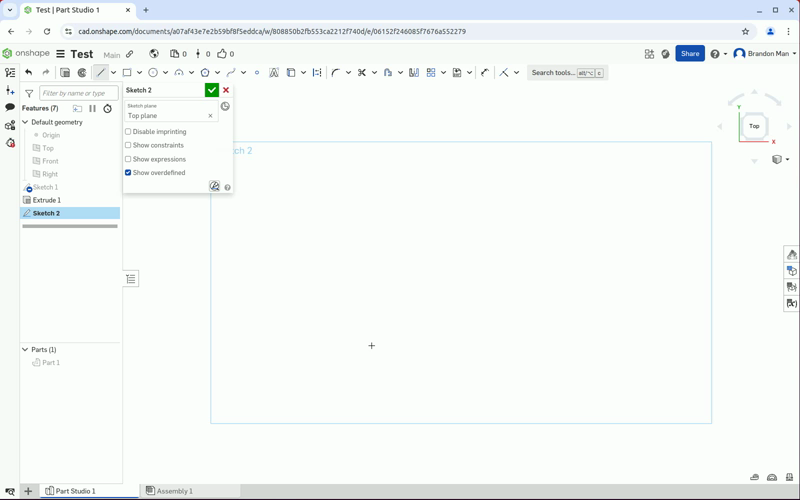
key_down(shift)
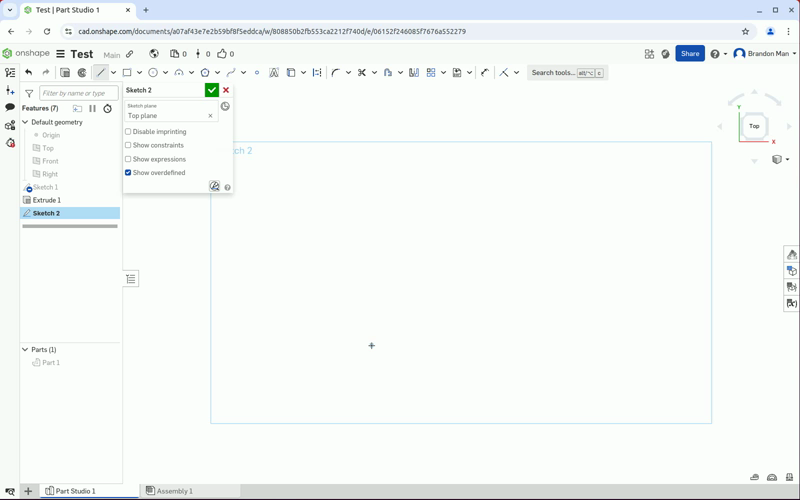
mouse_move(548, 345)
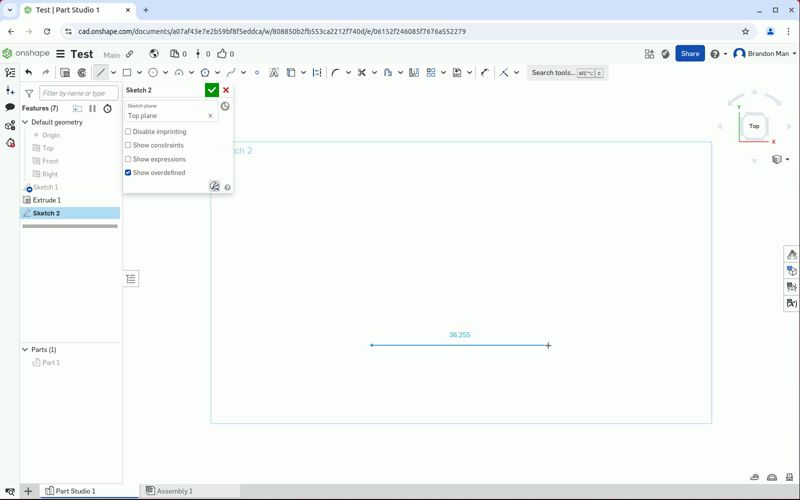
click(548, 345)
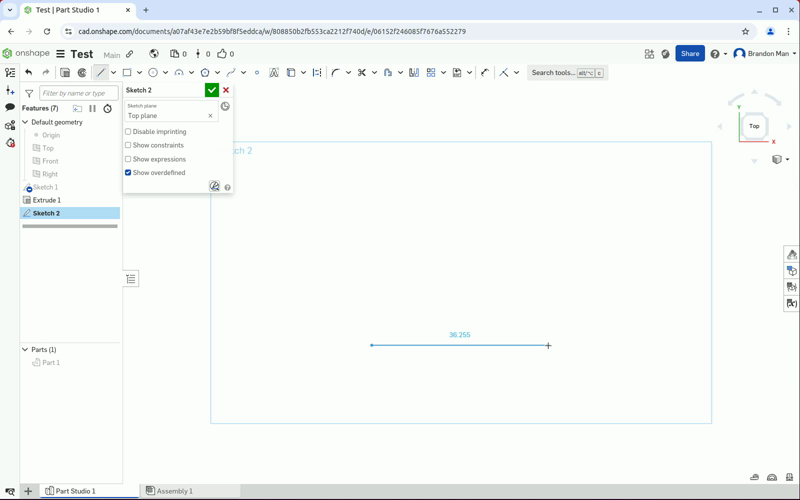
key_up(shift)
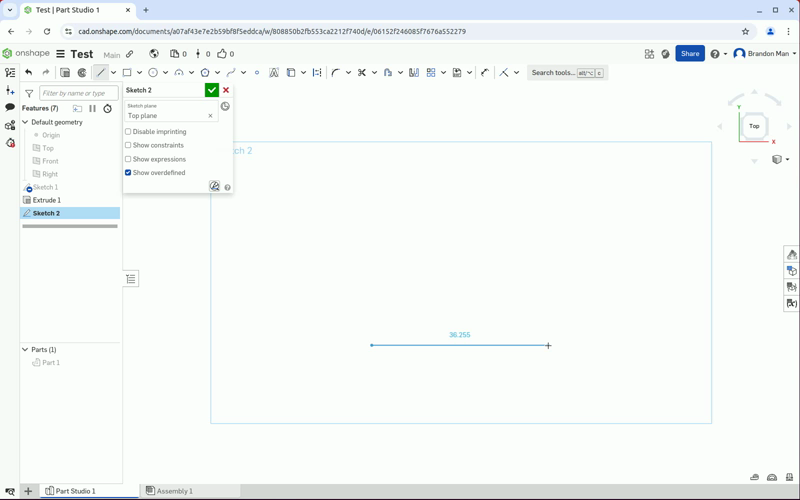
key_down(shift)
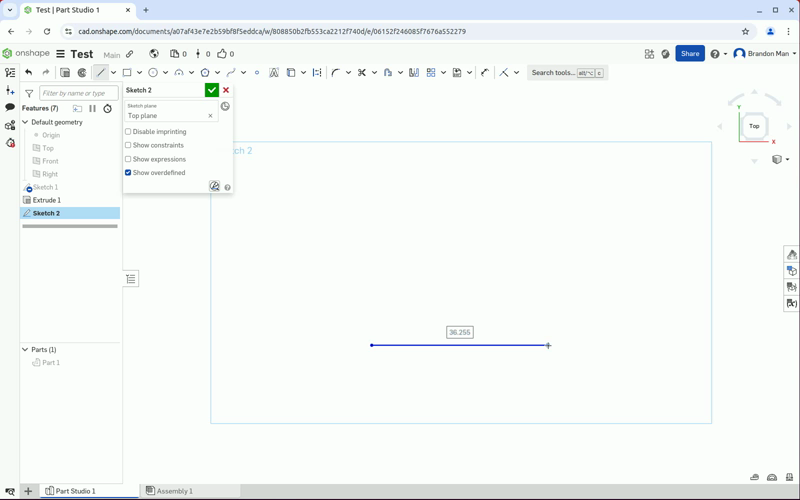
mouse_move(548, 220)
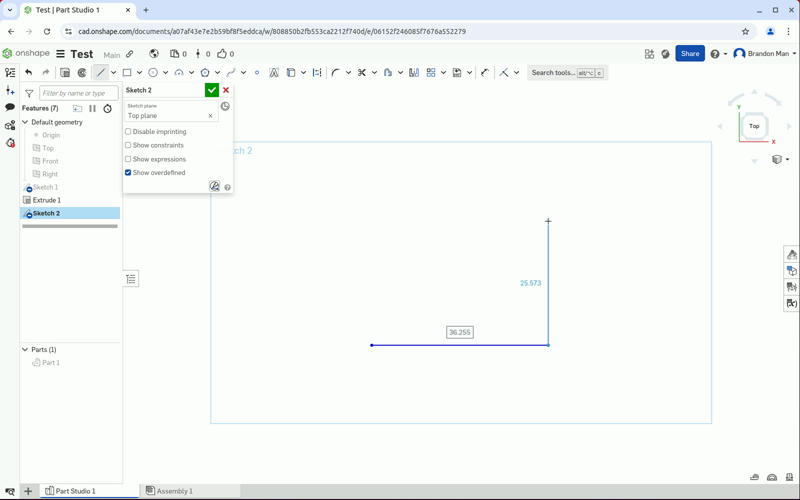
click(548, 220)
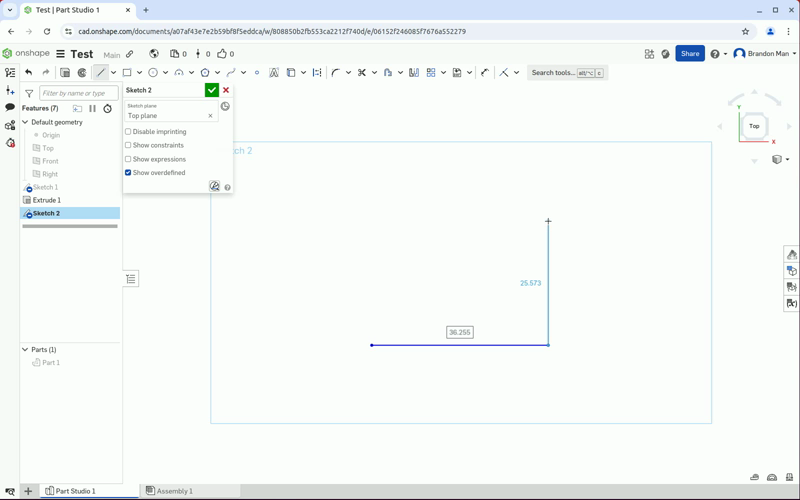
key_up(shift)
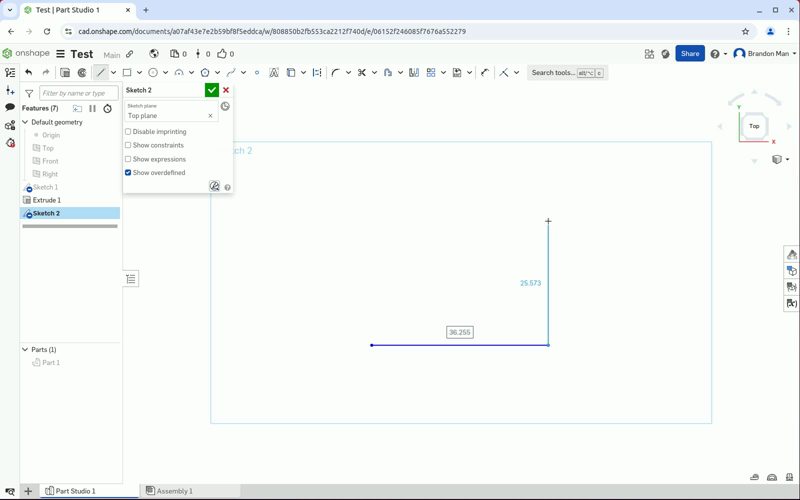
key_down(shift)
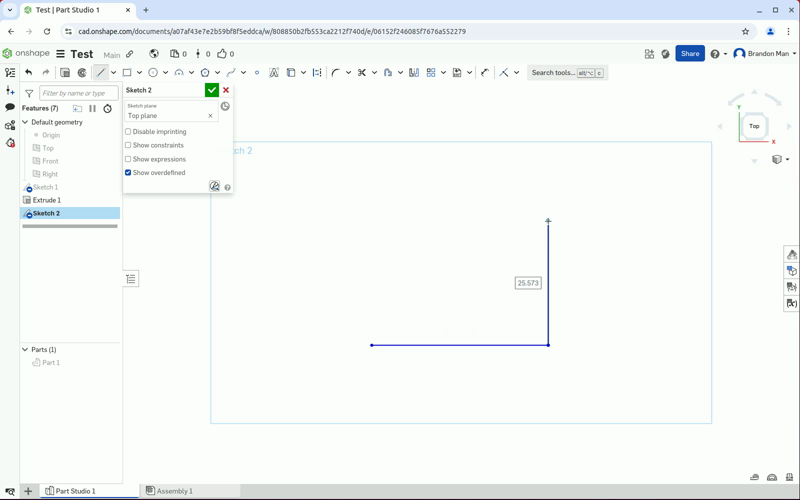
mouse_move(371, 220)
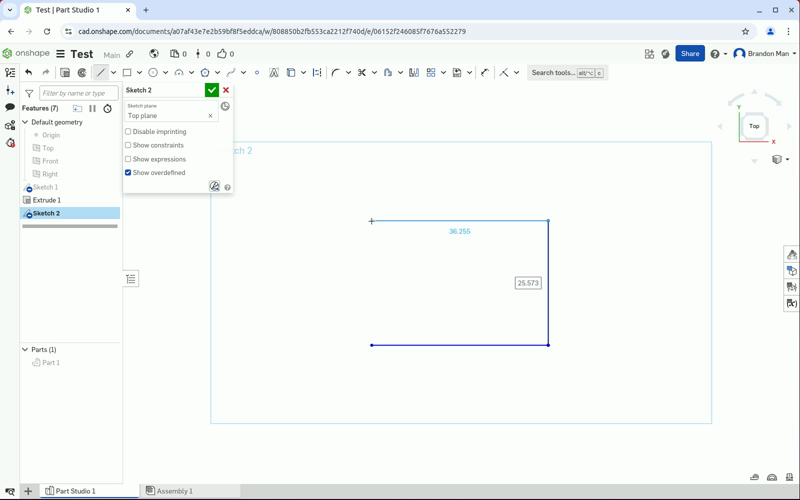
click(371, 220)
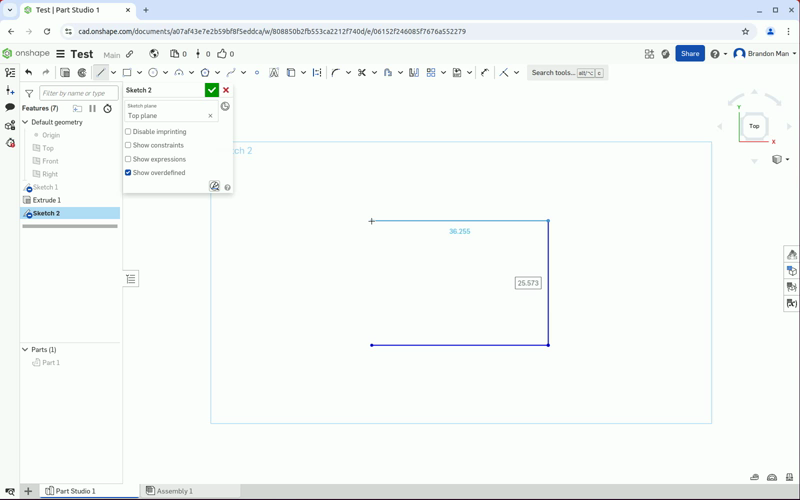
key_up(shift)
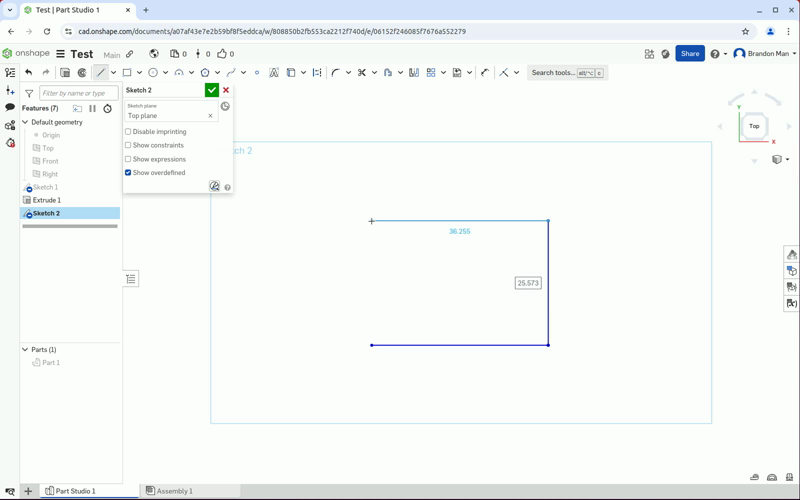
key_down(shift)
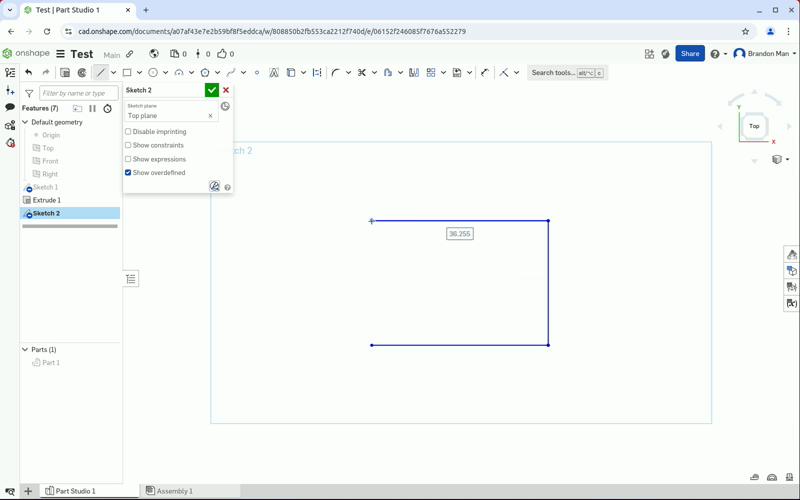
mouse_move(371, 345)
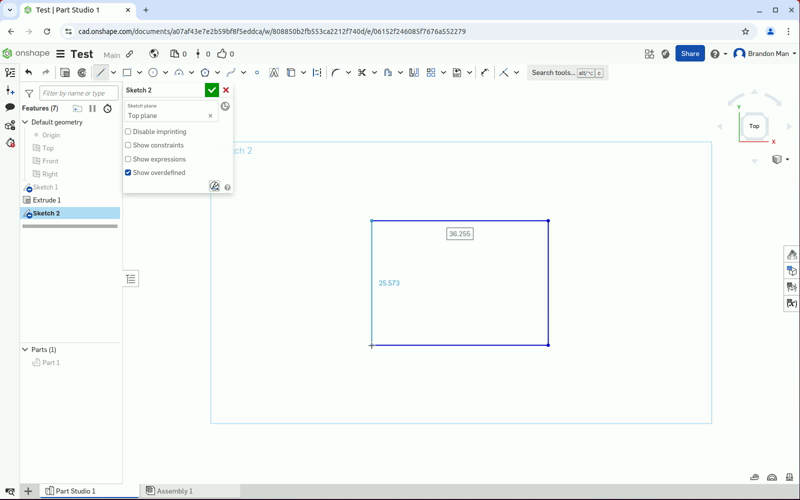
key_up(shift)
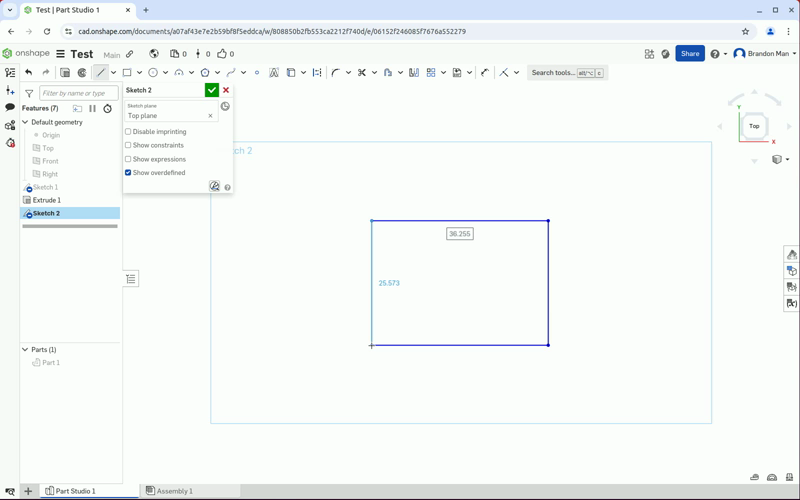
click(371, 345)
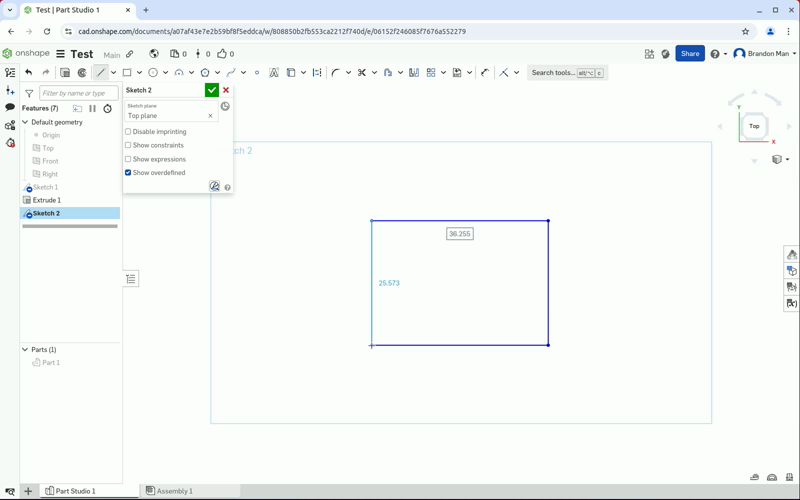
key(esc)
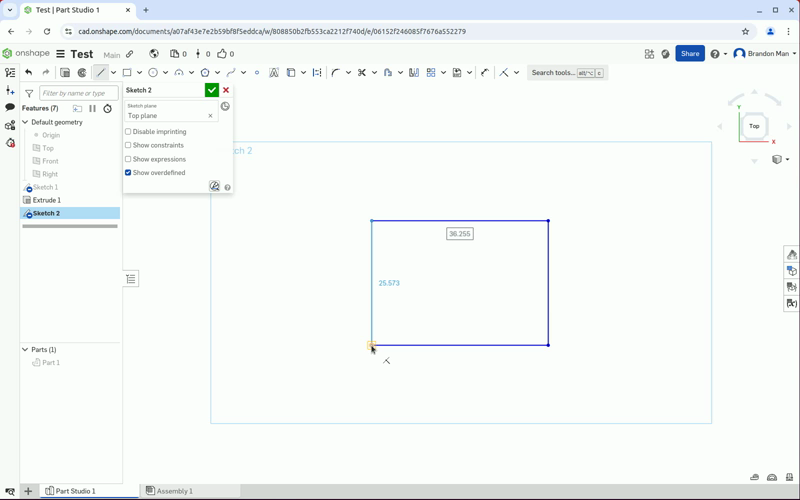
mouse_move(449, 291)
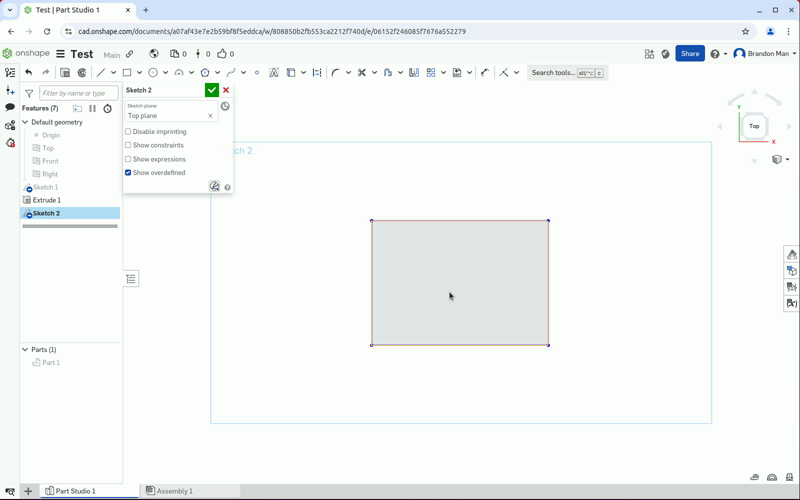
click(449, 291)
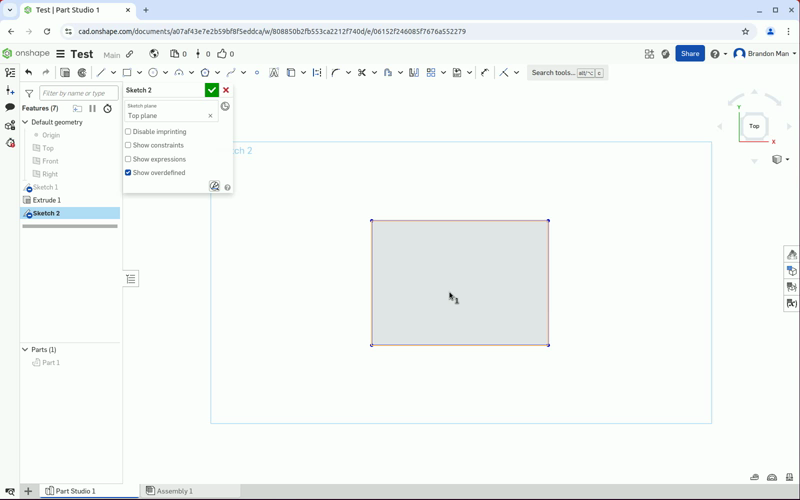
mouse_move(73, 352)
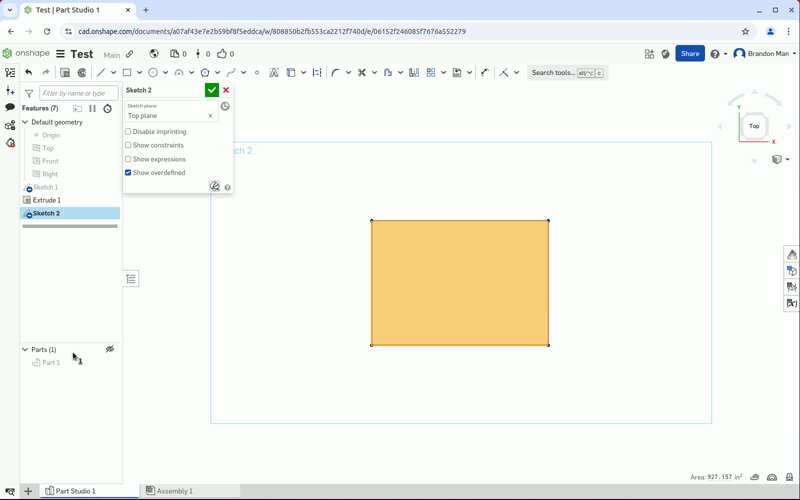
key(shift+y)
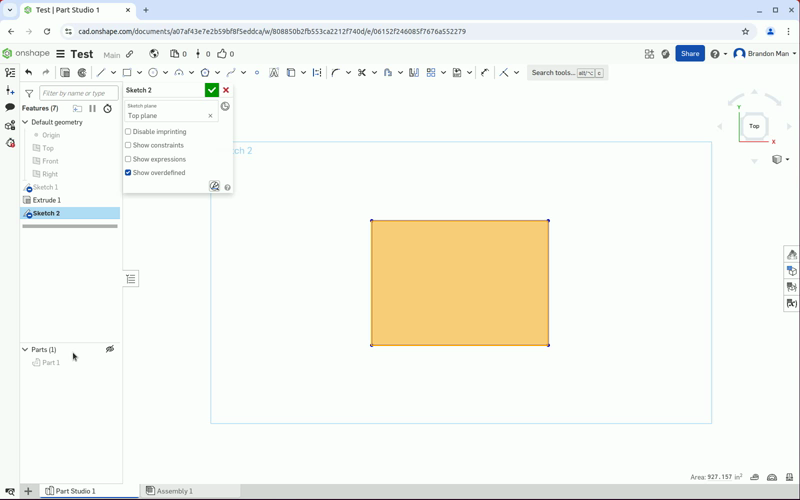
key(shift+e)
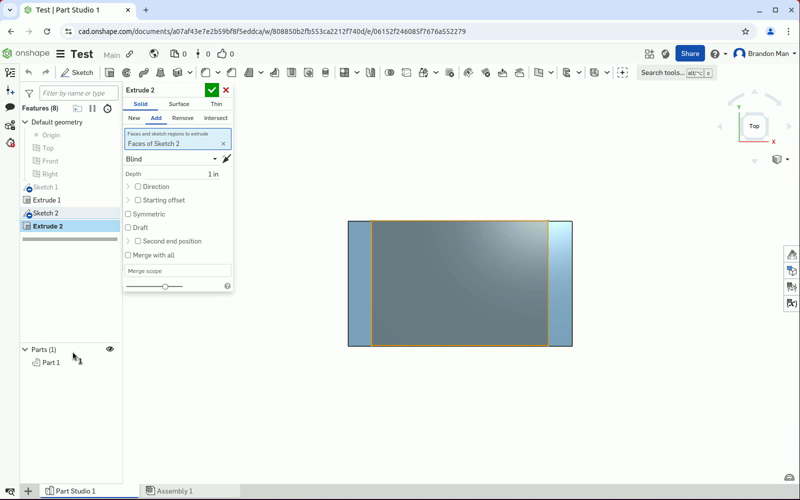
mouse_move(143, 106)
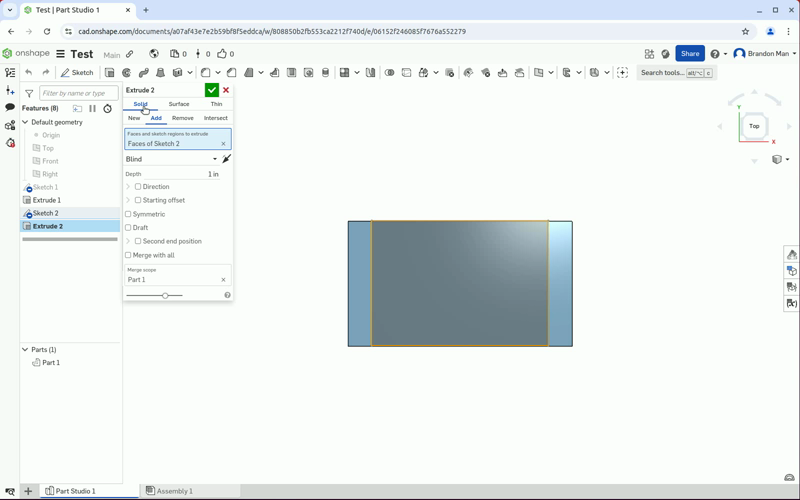
click(143, 106)
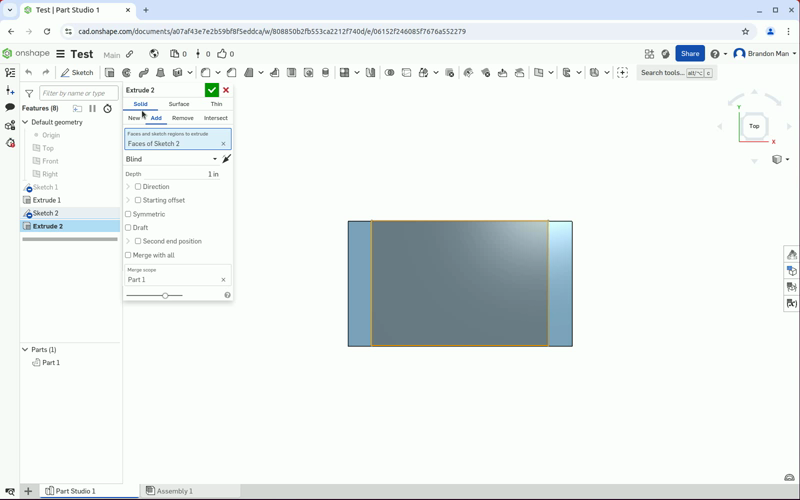
mouse_move(137, 120)
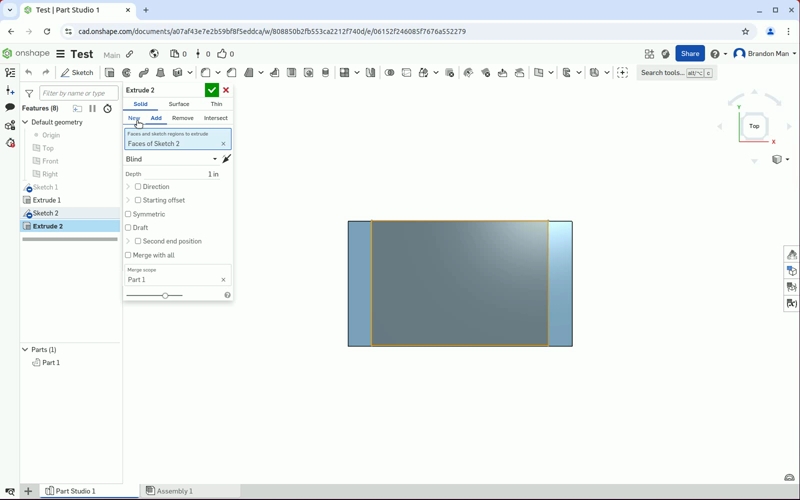
click(137, 120)
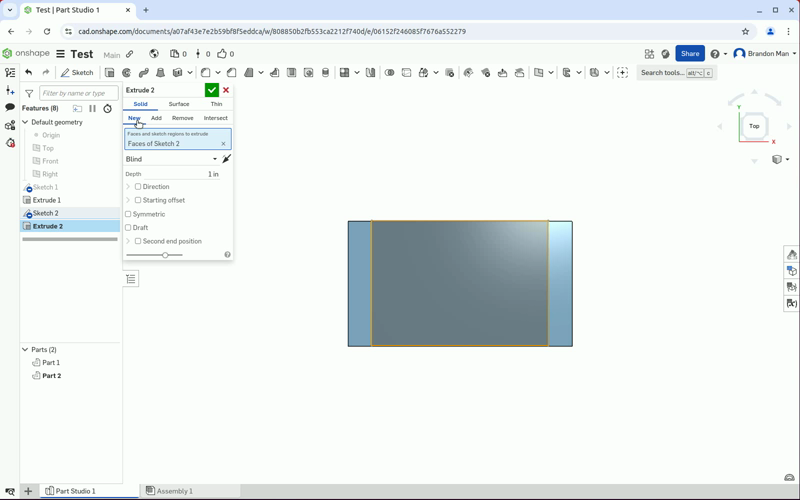
key(tab, 4)
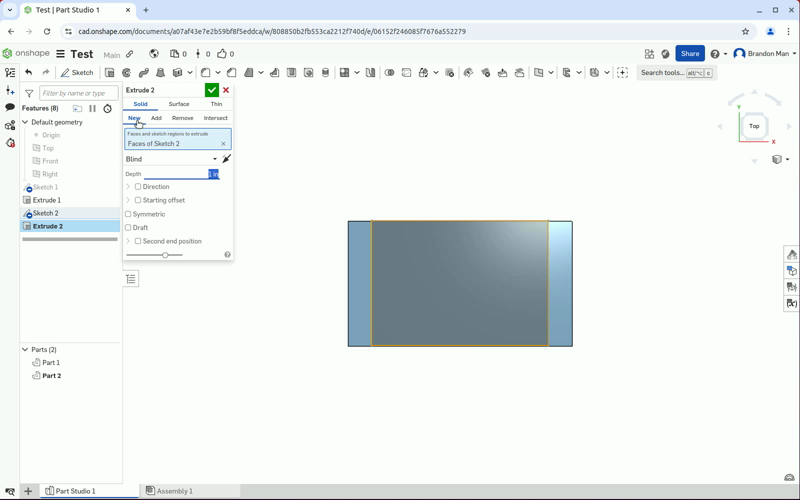
text(19.738)
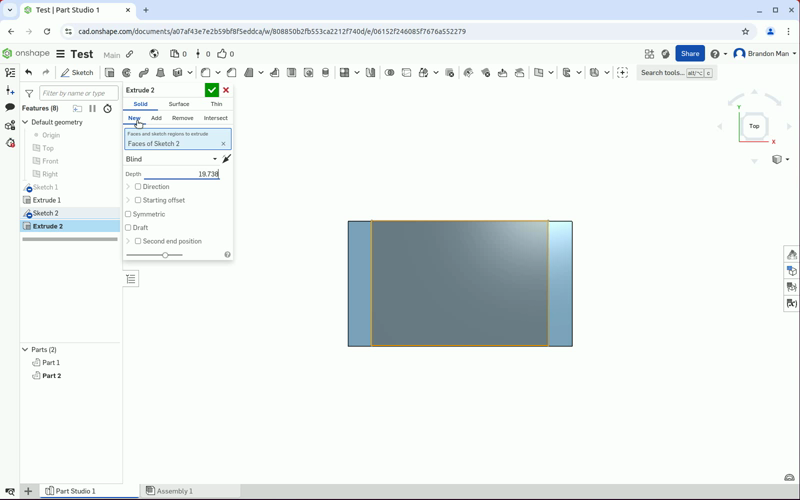
key(enter)
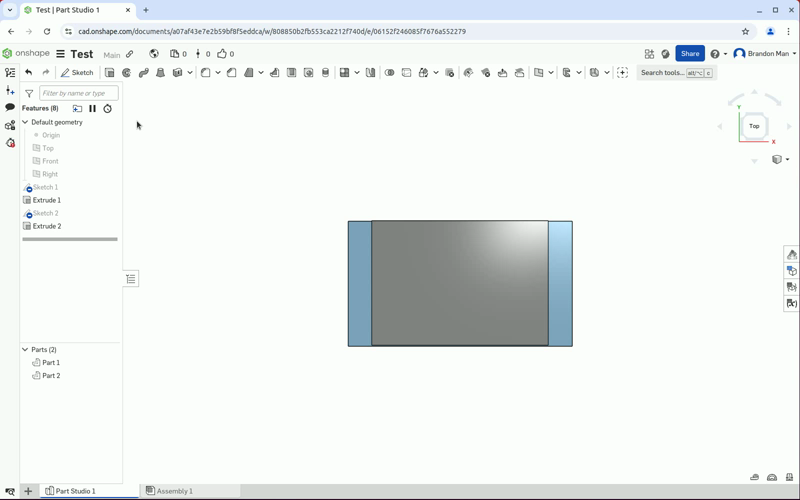
key(shift+h)
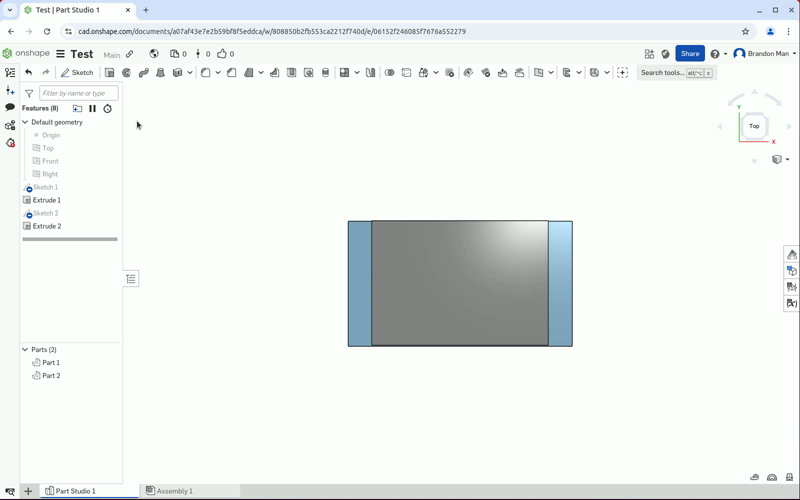
key(shift+h)
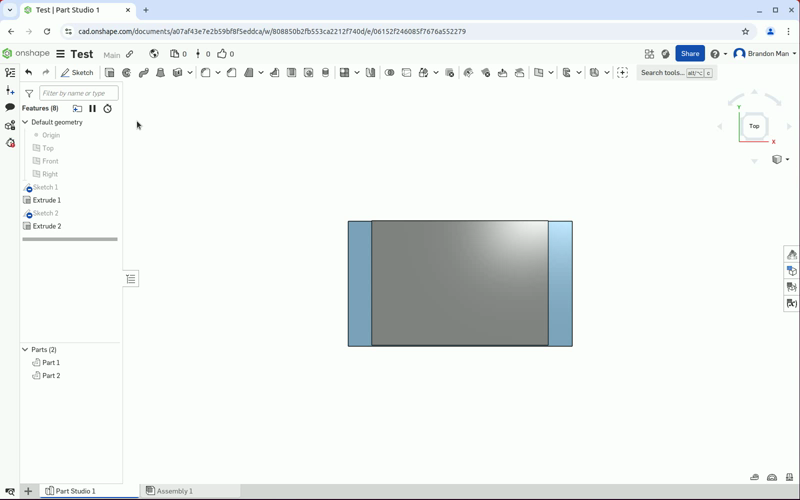
mouse_move(73, 189)
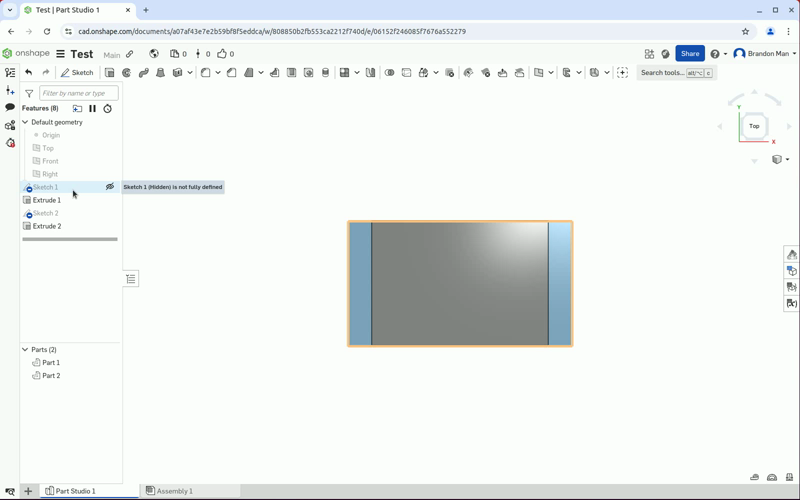
click(73, 189)
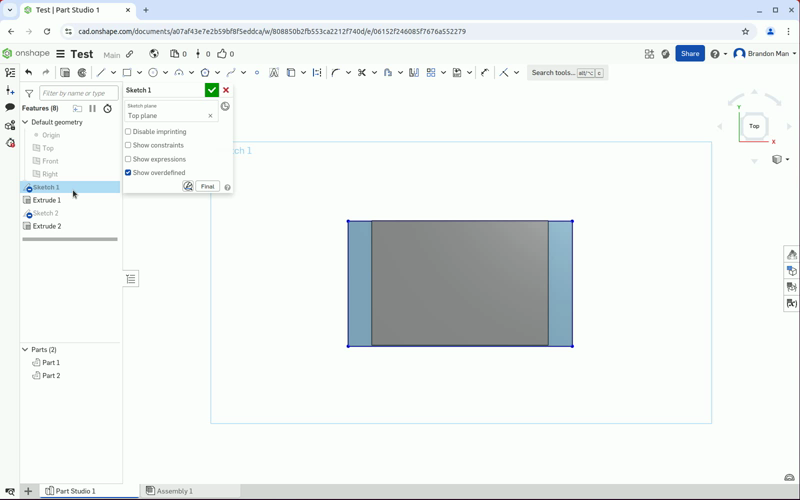
mouse_move(229, 92)
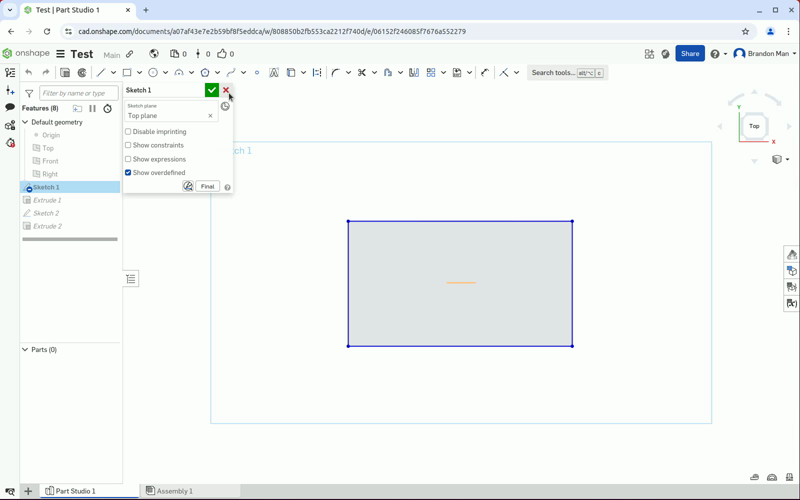
click(229, 92)
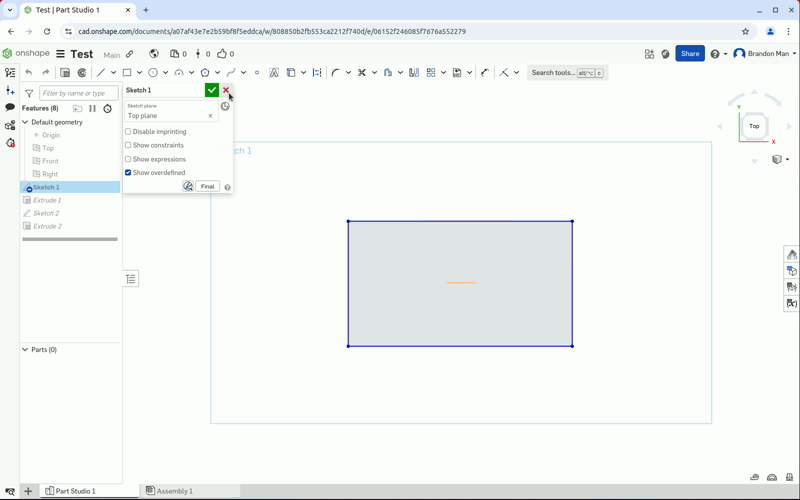
key(shift+s)
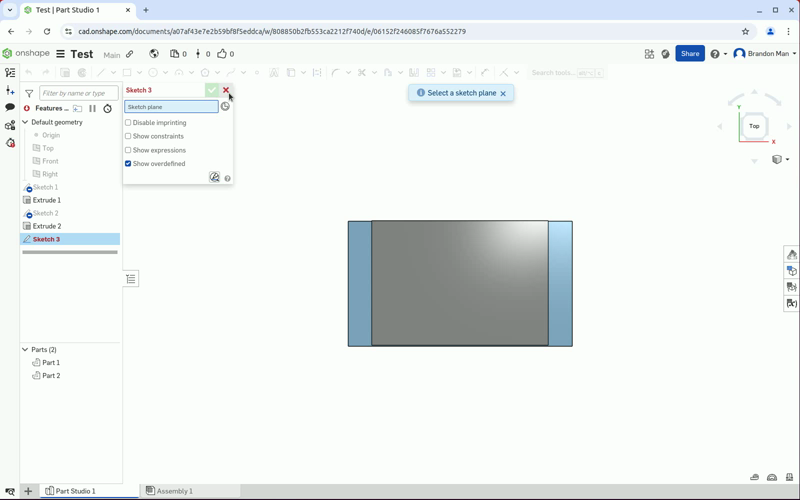
mouse_move(73, 150)
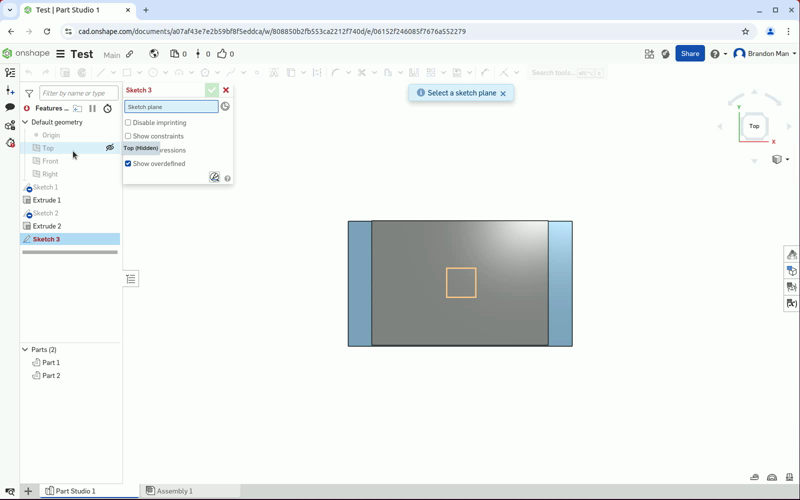
click(73, 150)
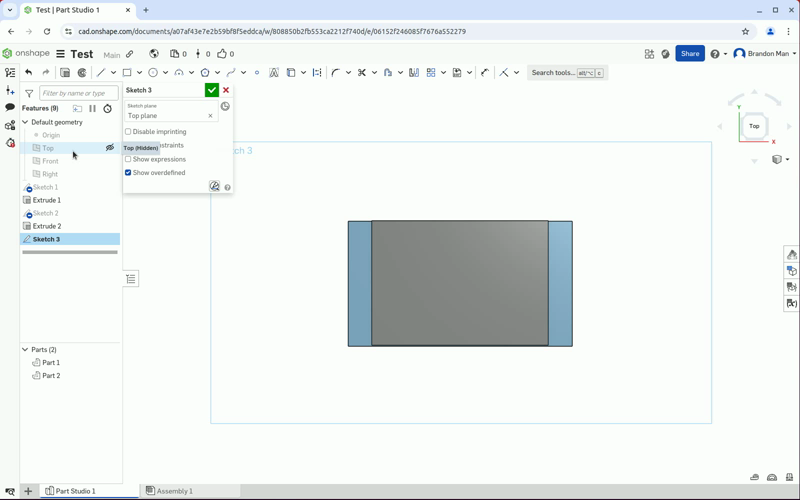
mouse_move(73, 352)
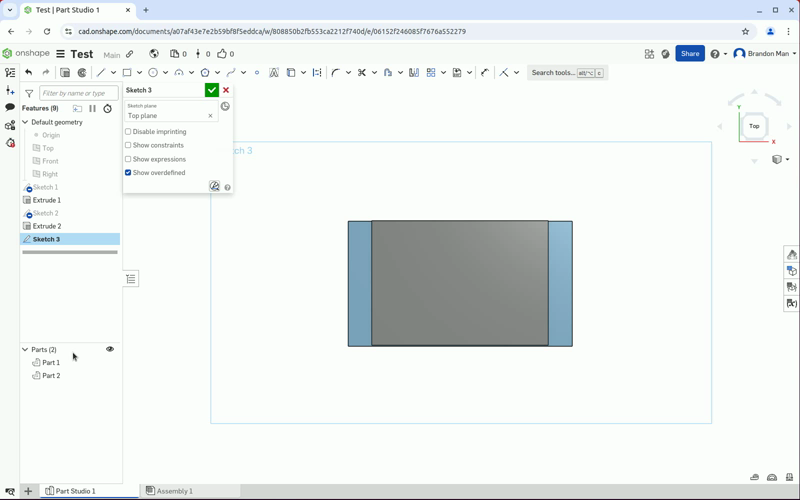
key(y)
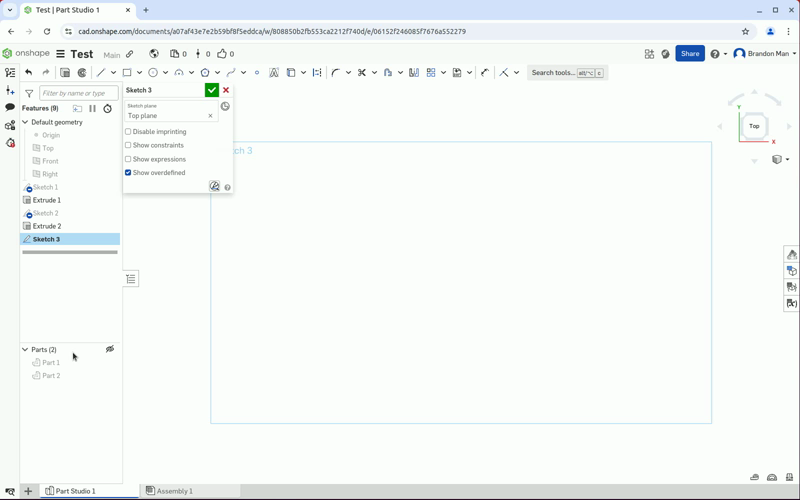
key(c)
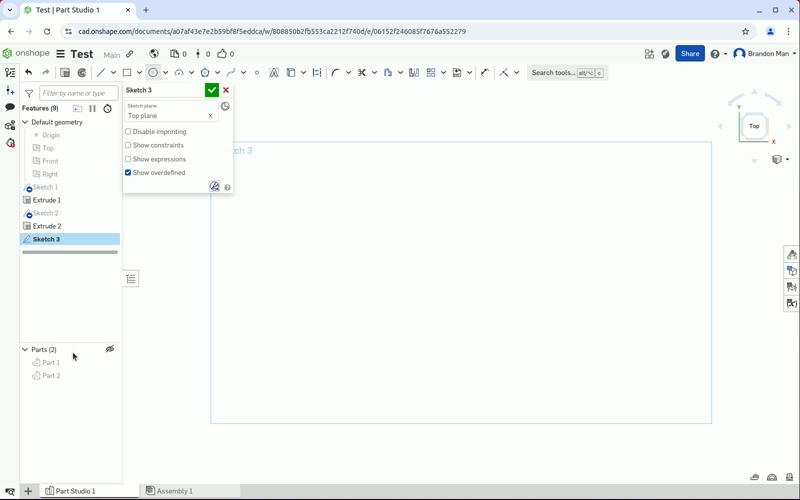
key_down(shift)
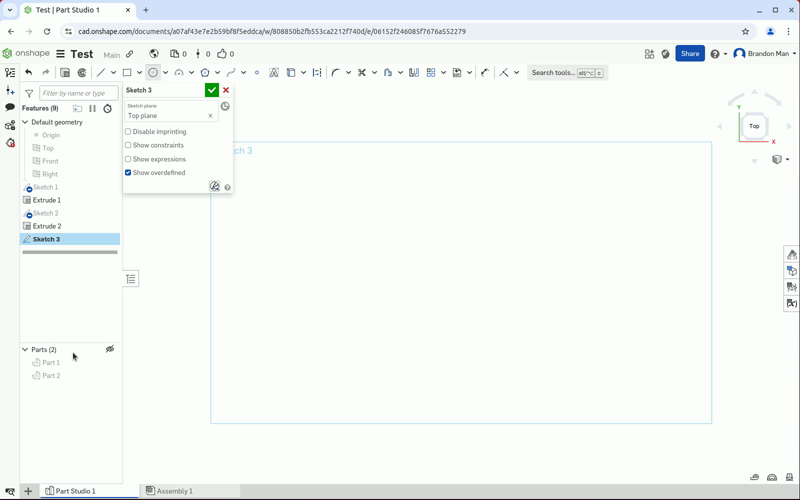
mouse_move(461, 218)
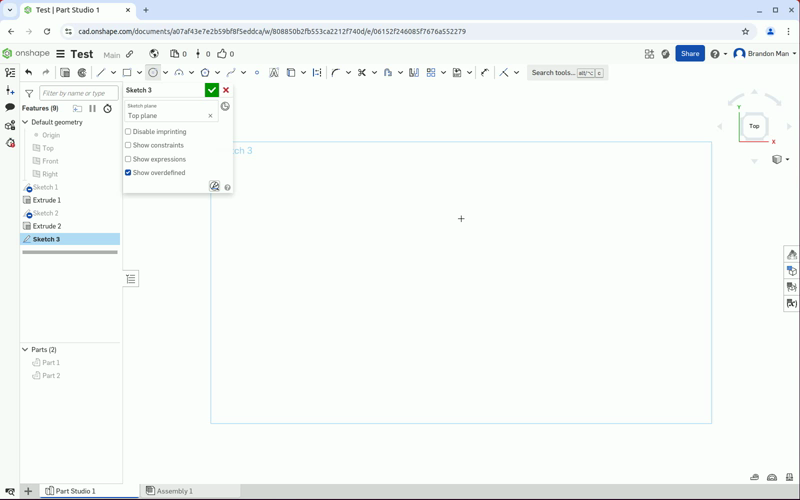
click(461, 218)
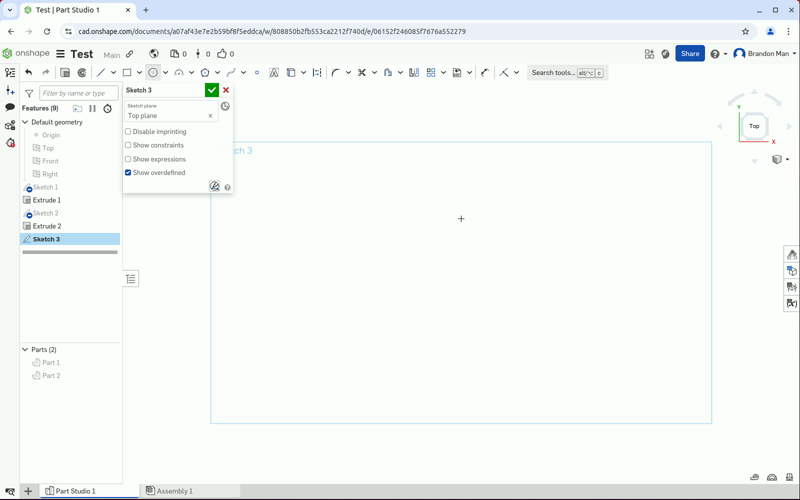
key_up(shift)
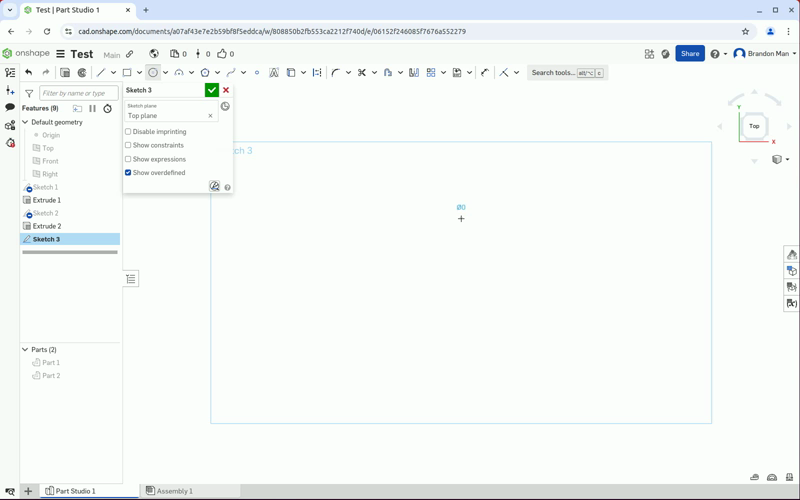
mouse_move(503, 218)
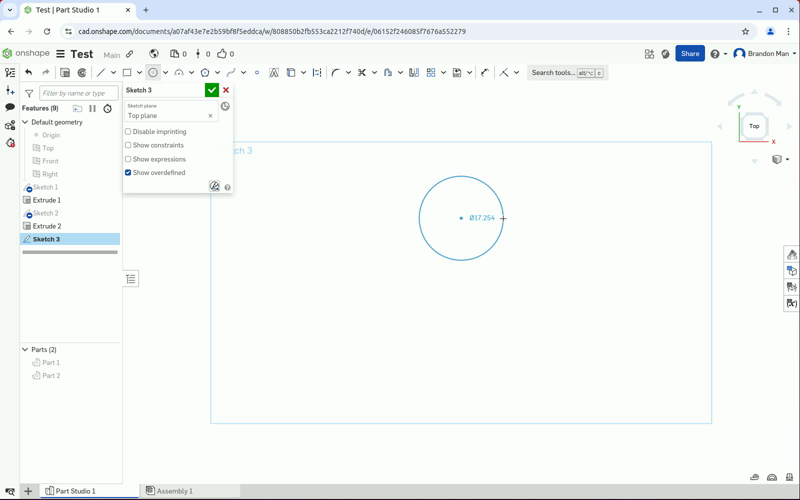
click(503, 218)
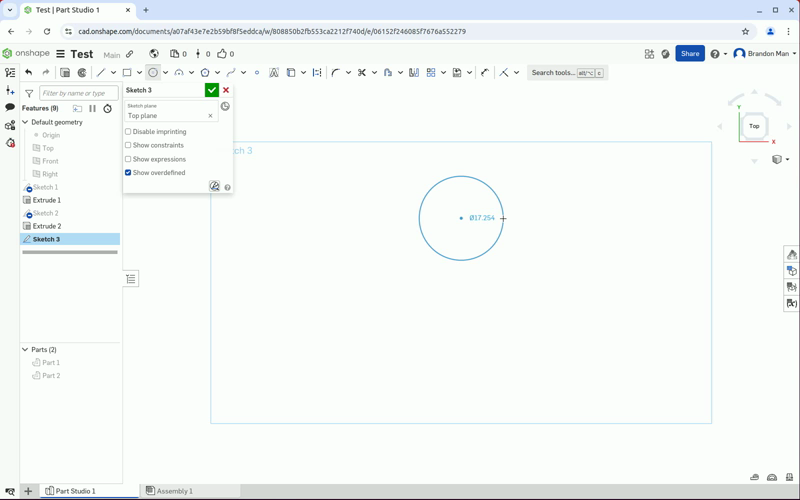
key(esc)
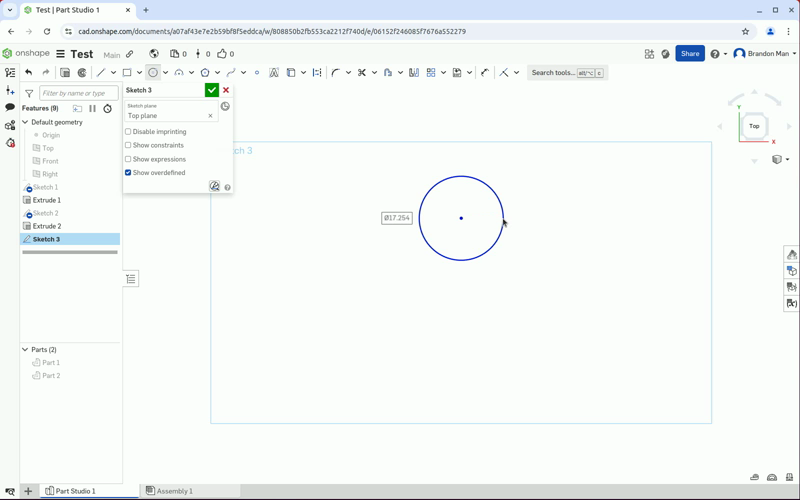
mouse_move(453, 240)
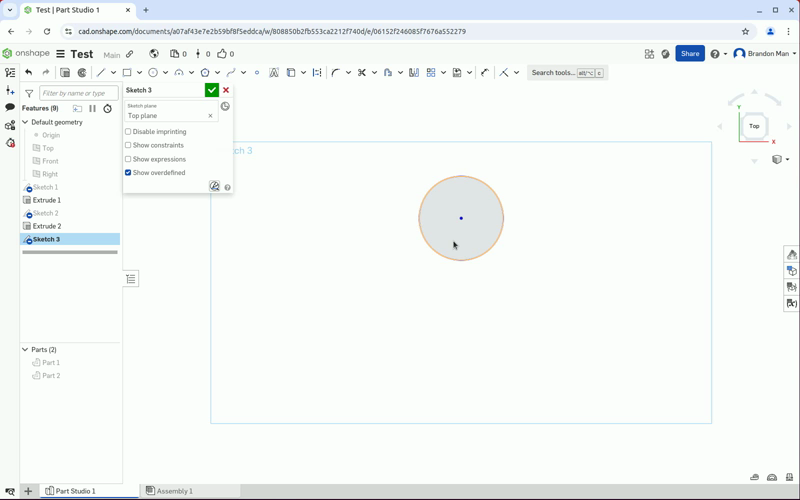
click(453, 240)
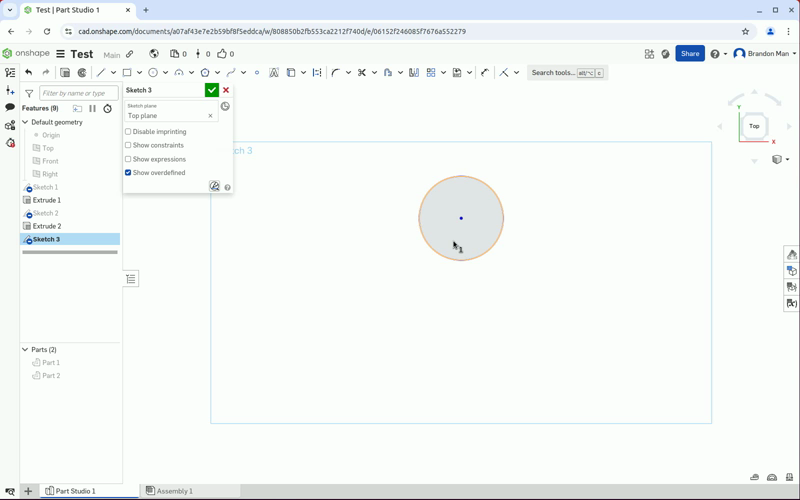
mouse_move(73, 352)
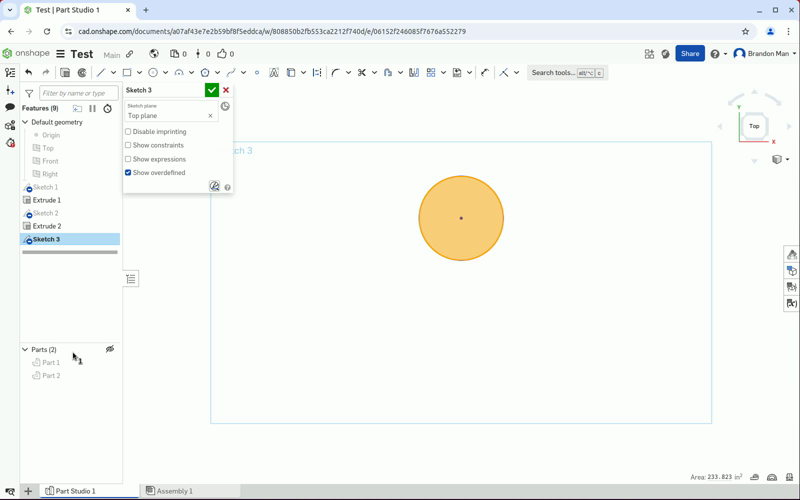
key(shift+y)
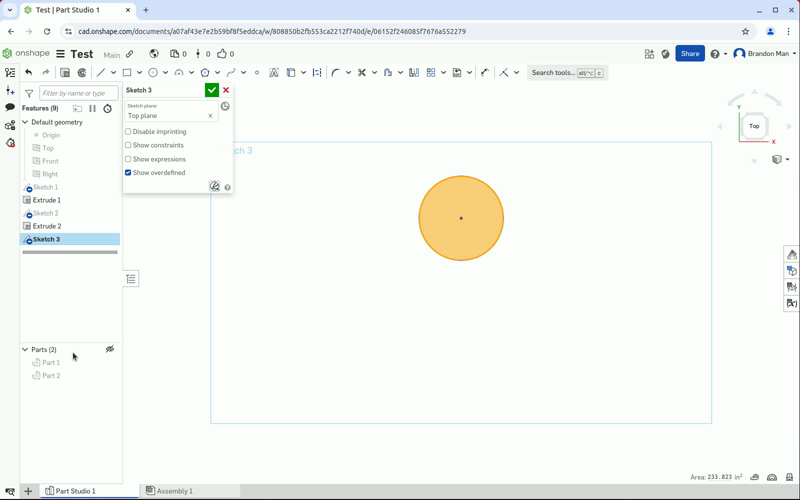
key(shift+e)
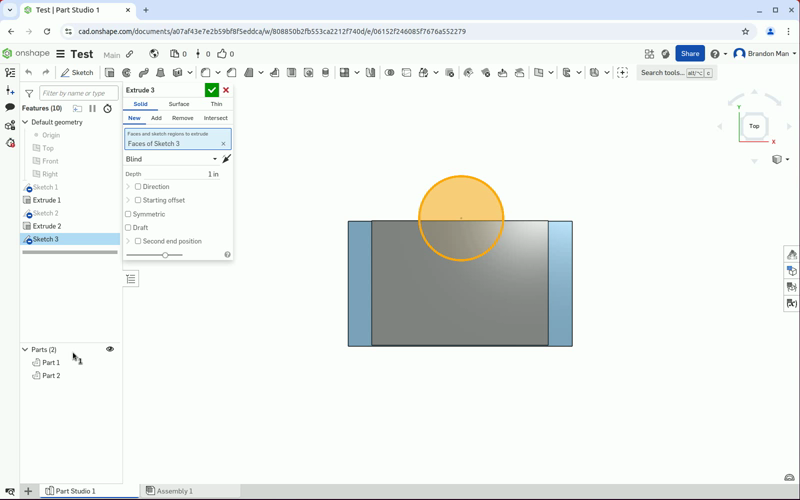
mouse_move(143, 106)
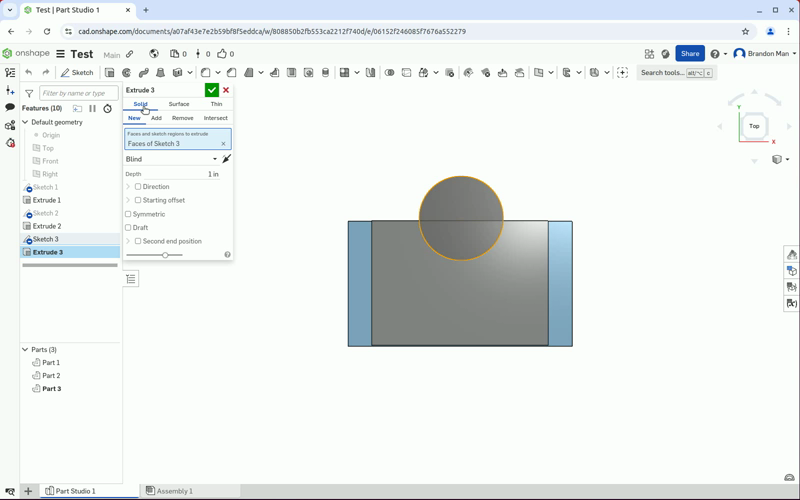
click(143, 106)
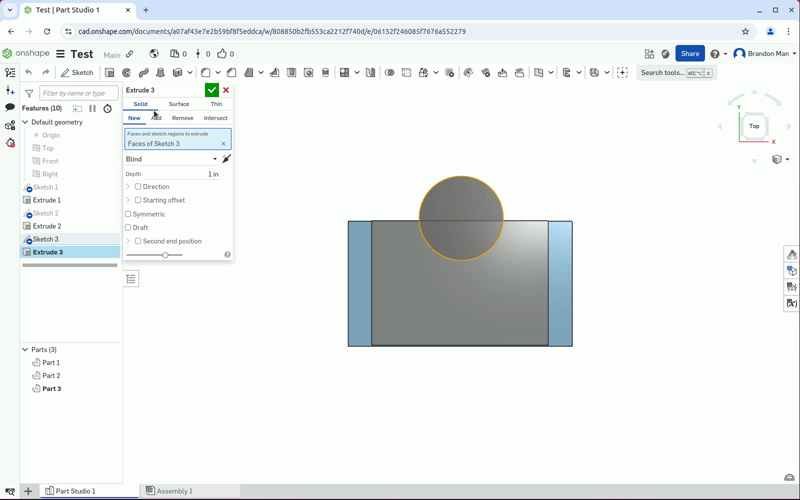
mouse_move(186, 120)
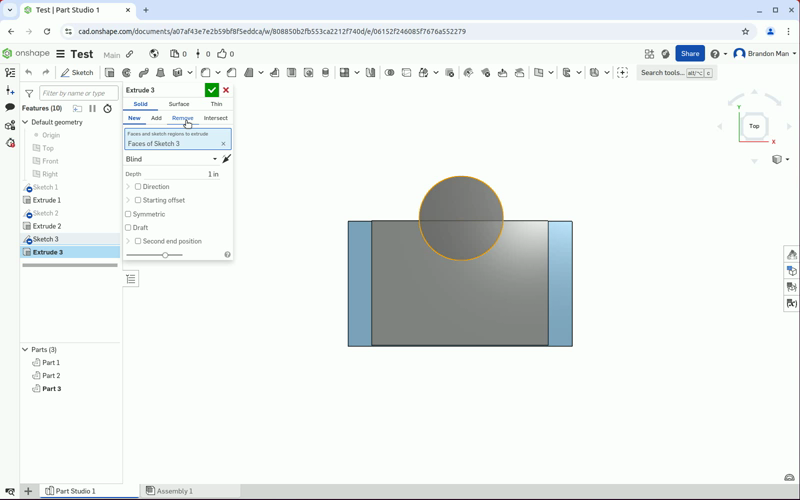
click(186, 120)
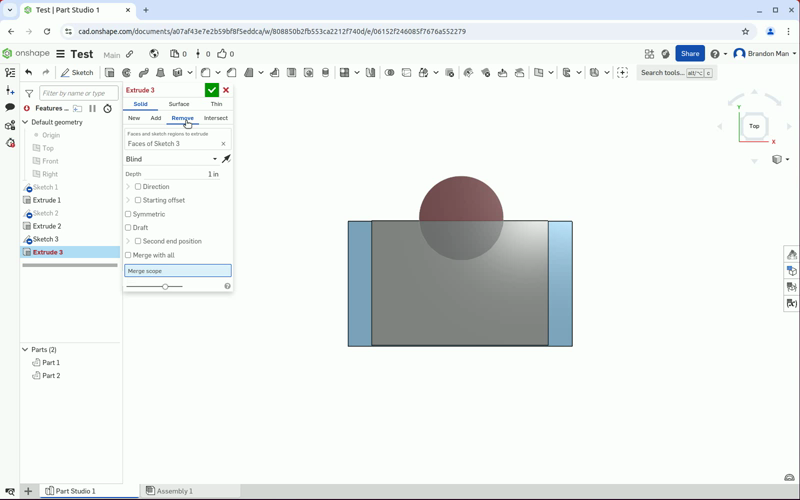
key(tab, 4)
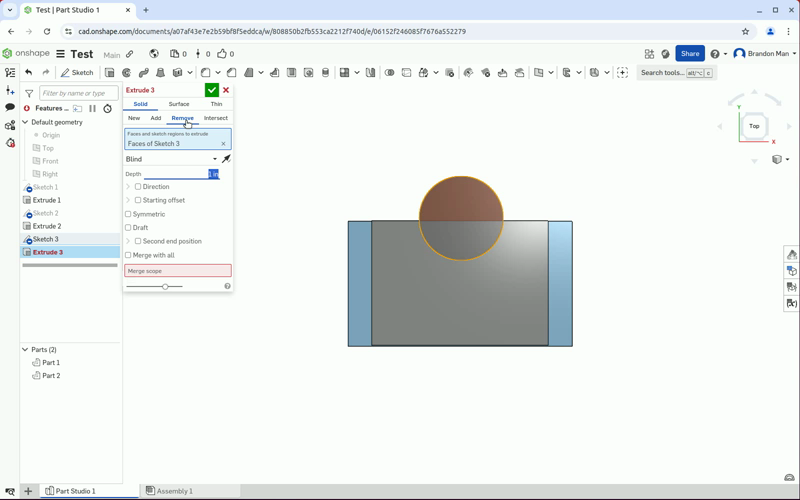
text(-30.57)
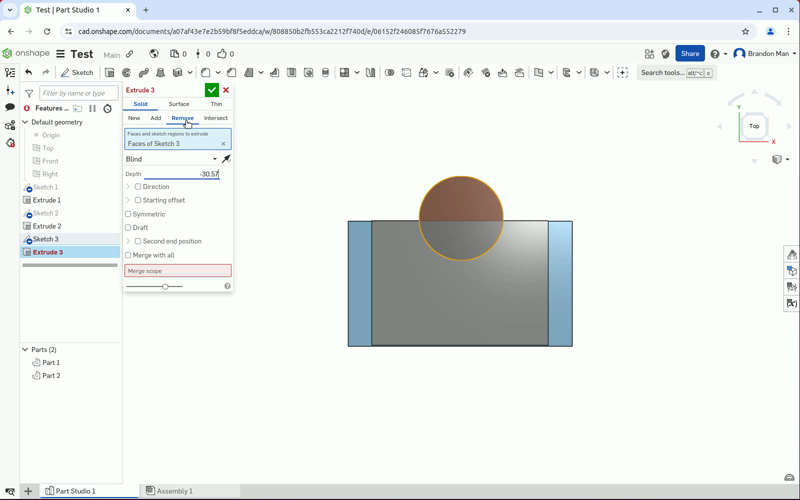
key(tab, 6)
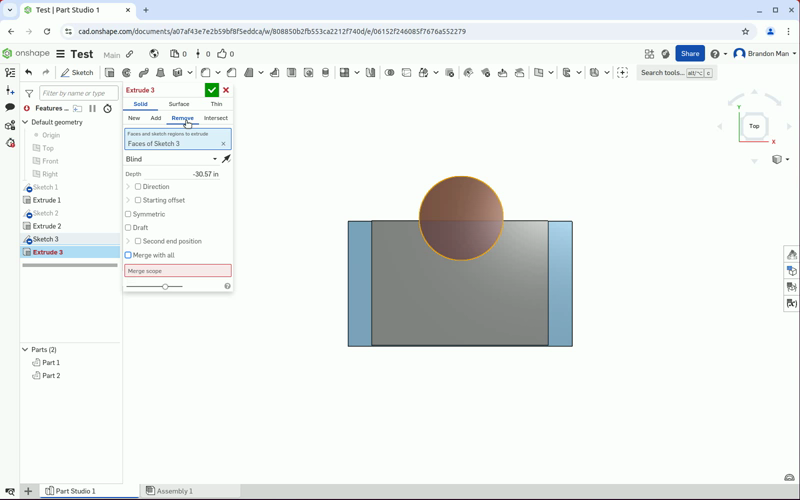
key(space)
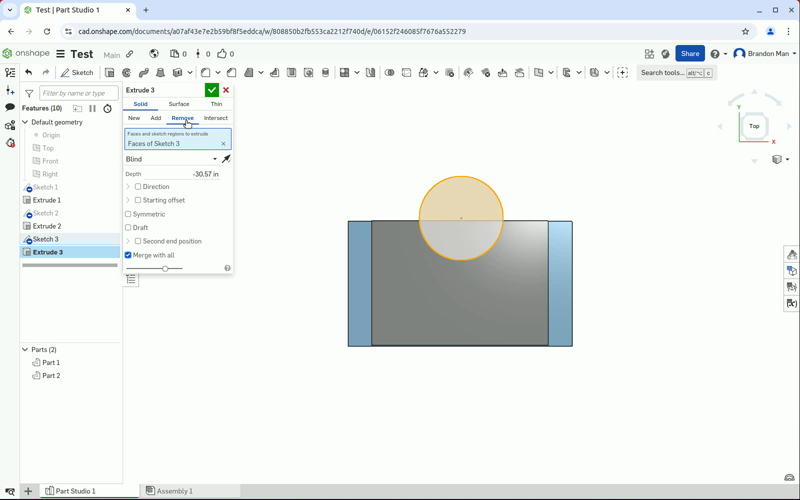
key(enter)
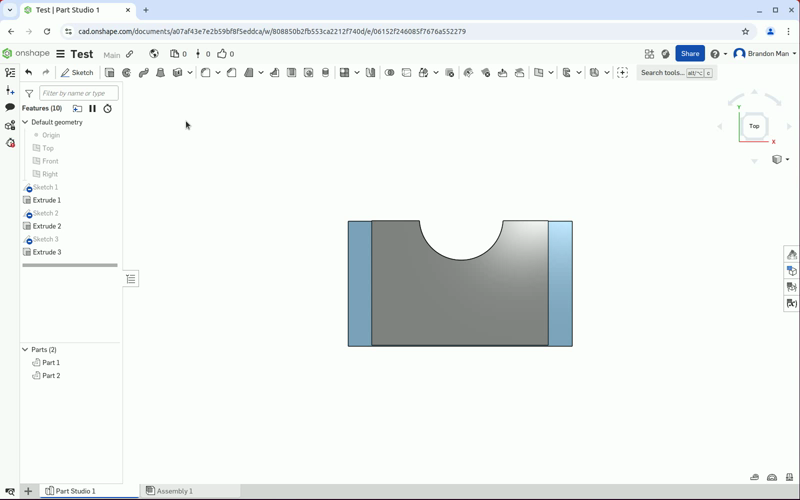
key(shift+h)
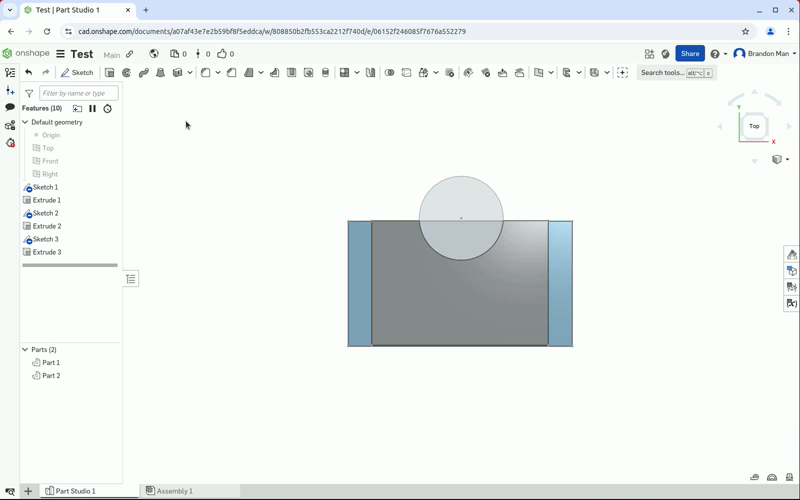
key(shift+h)
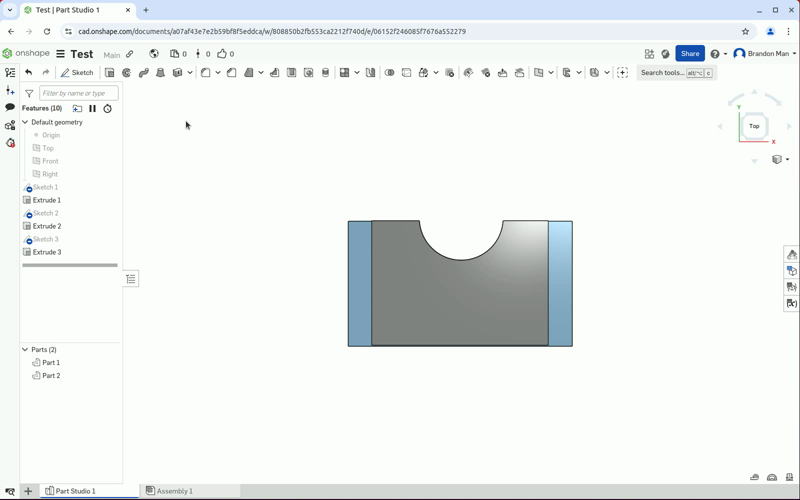
mouse_move(73, 189)
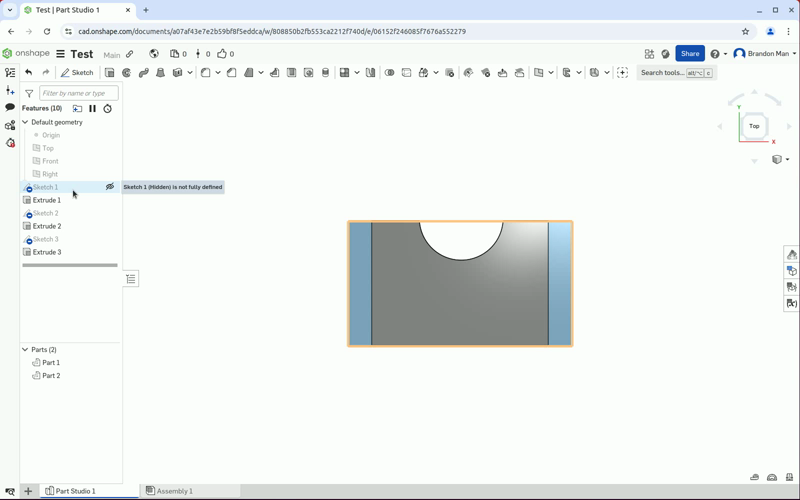
click(73, 189)
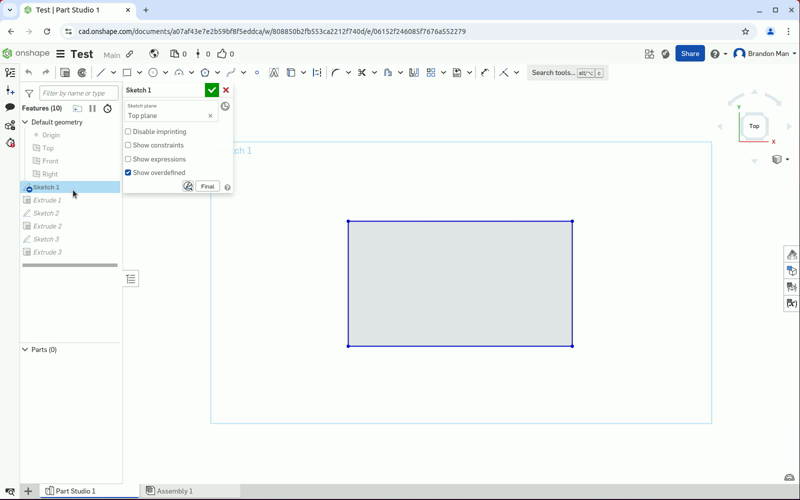
mouse_move(229, 92)
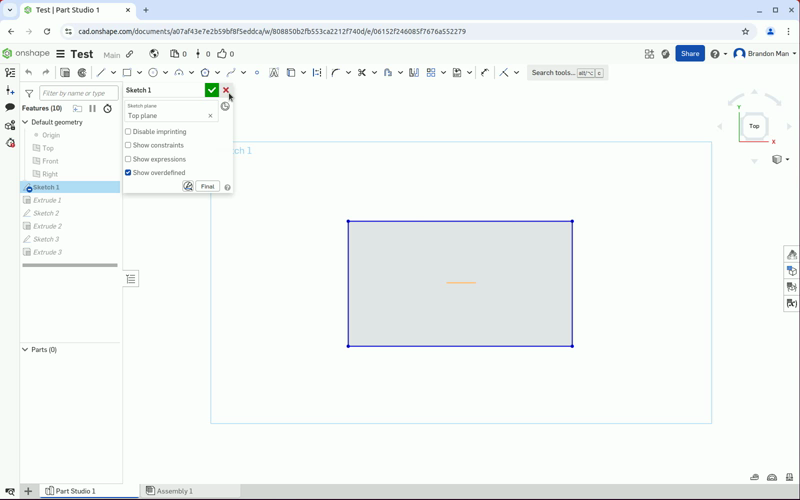
click(229, 92)
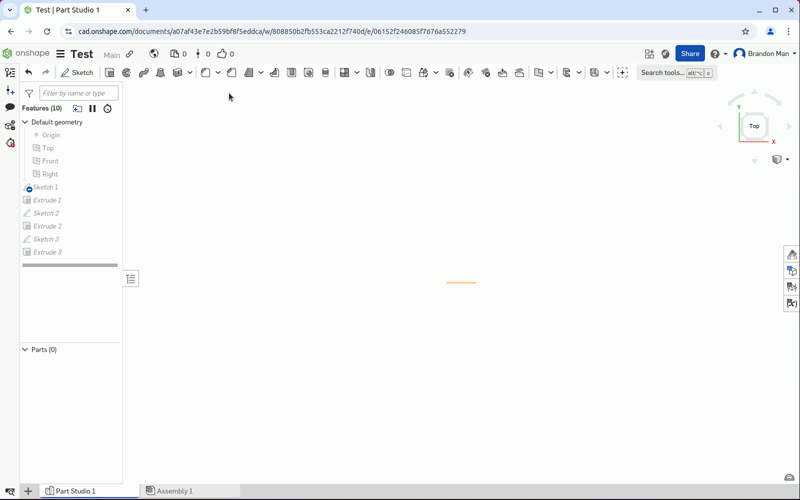
mouse_move(541, 75)
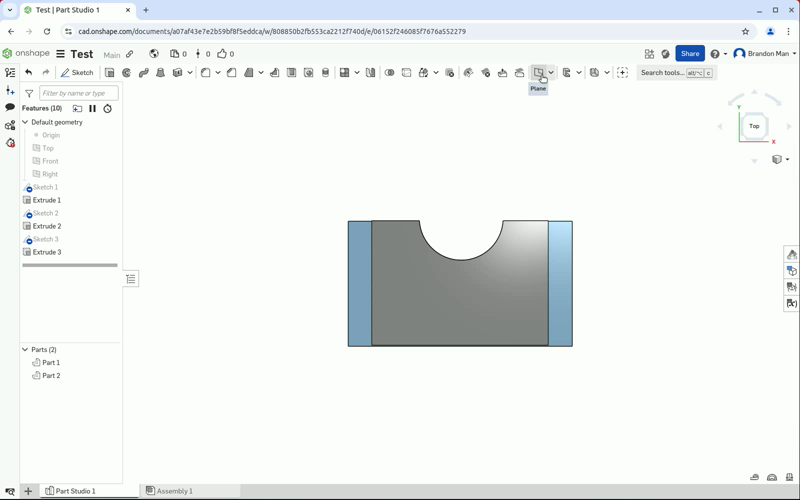
click(541, 75)
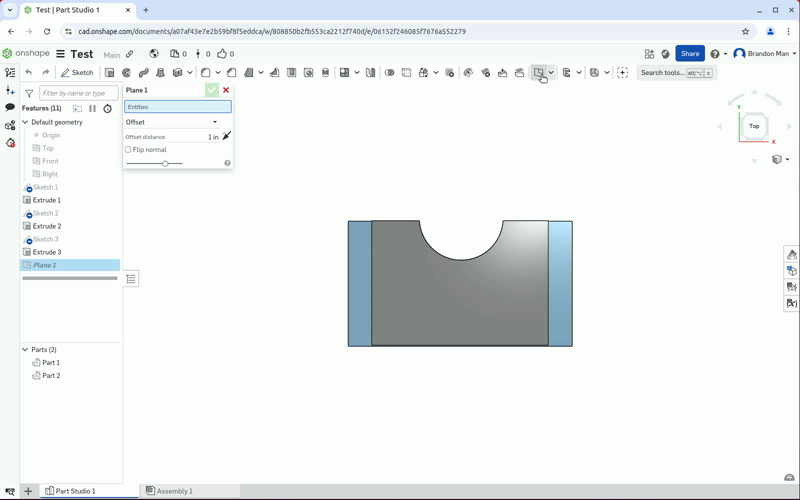
mouse_move(73, 150)
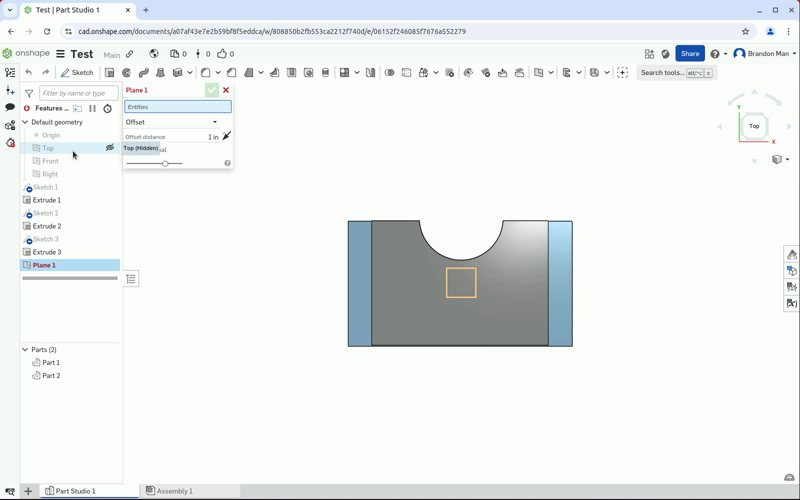
click(73, 150)
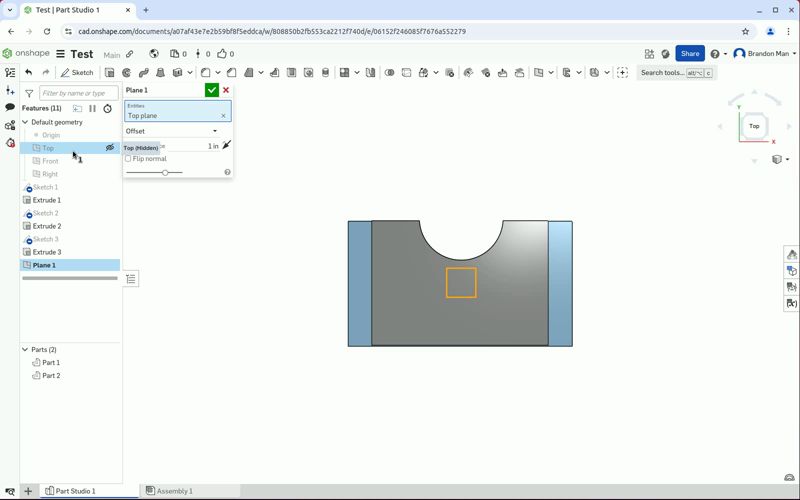
key(tab, 2)
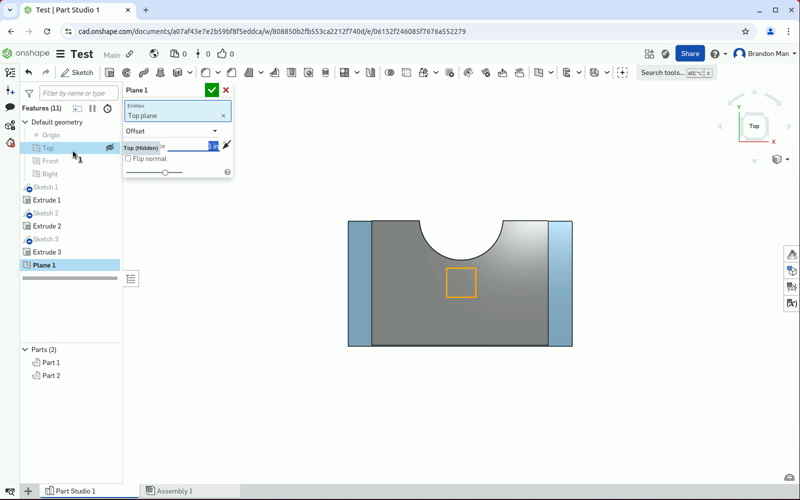
text(19.75)
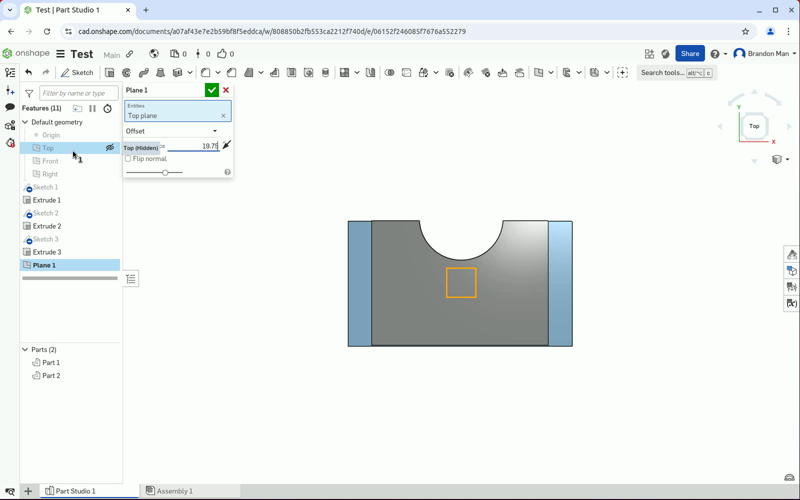
key(enter, 2)
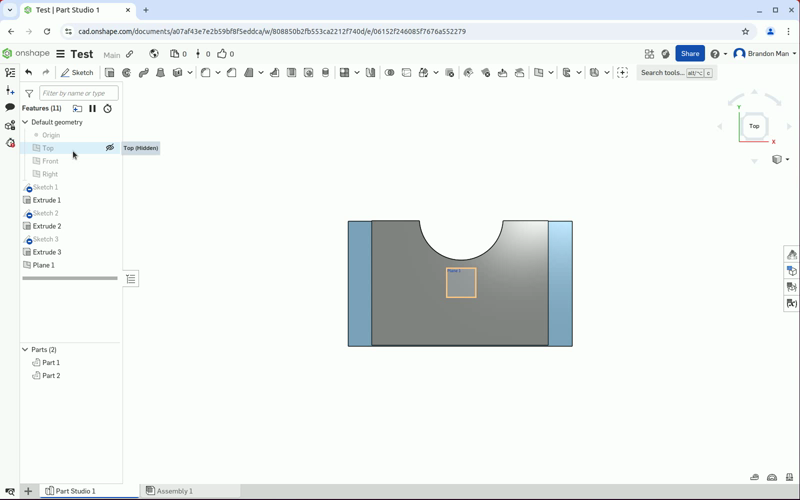
key(shift+s)
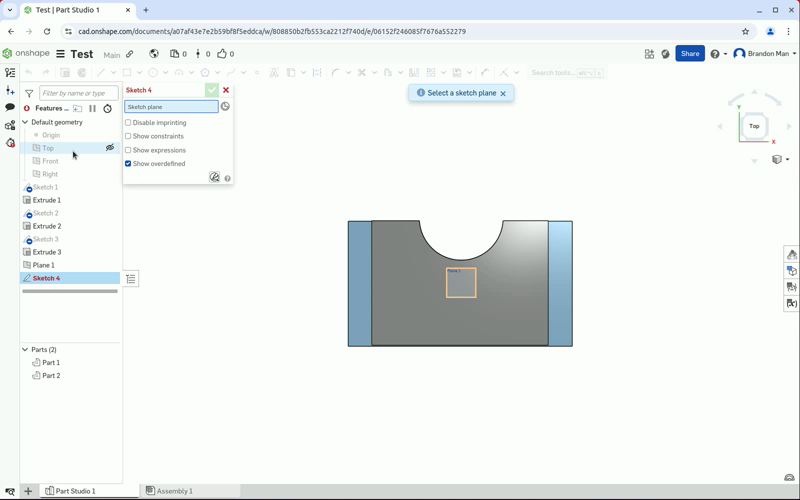
mouse_move(73, 267)
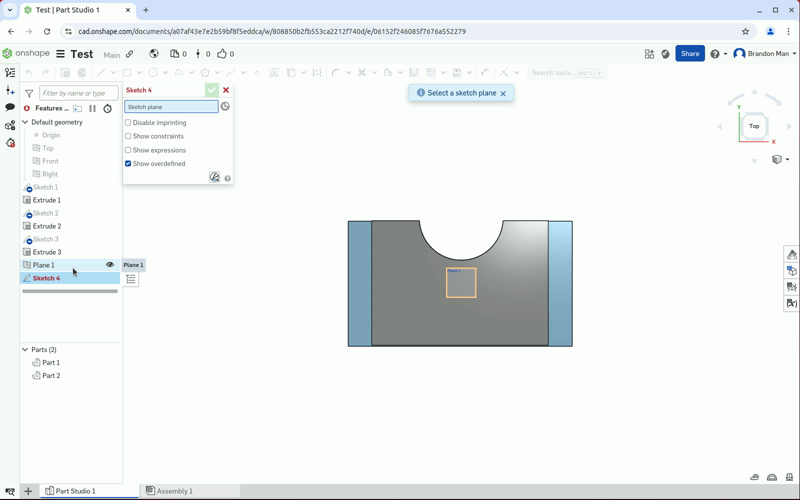
click(73, 267)
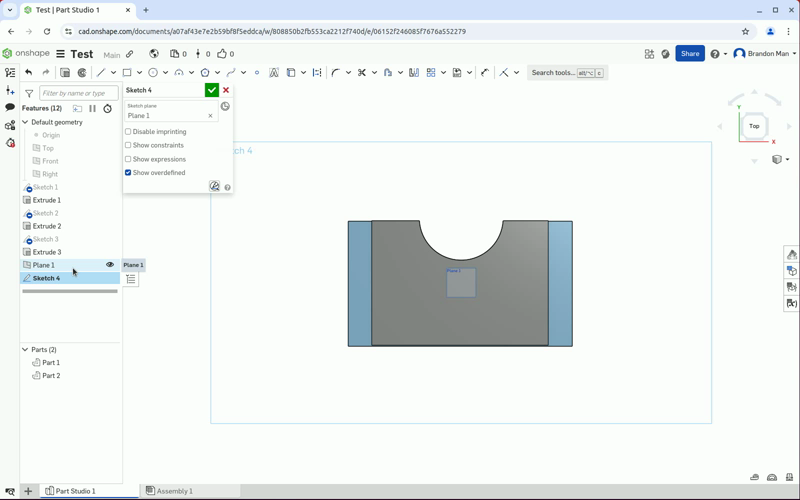
mouse_move(73, 352)
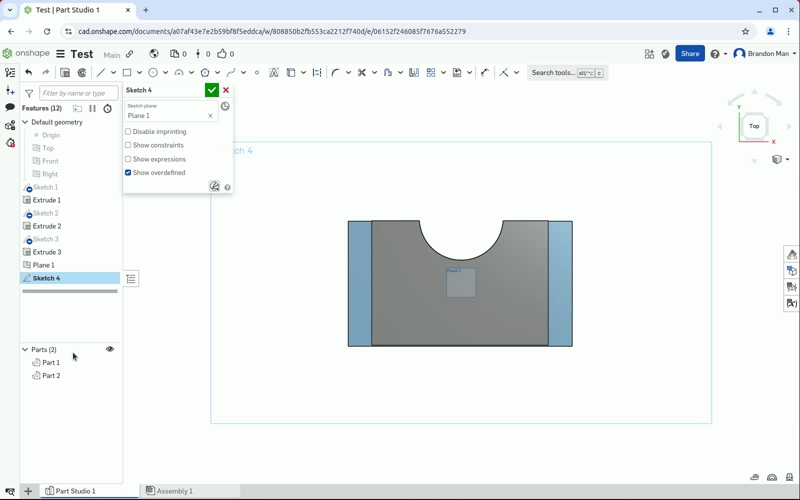
key(y)
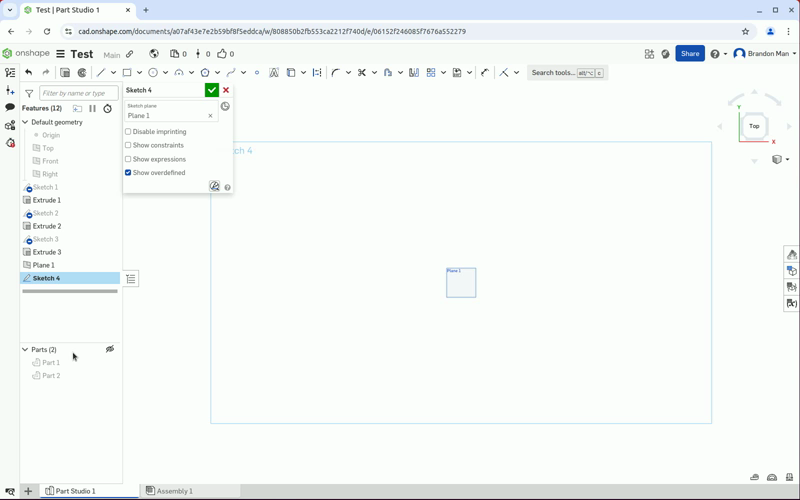
key(l)
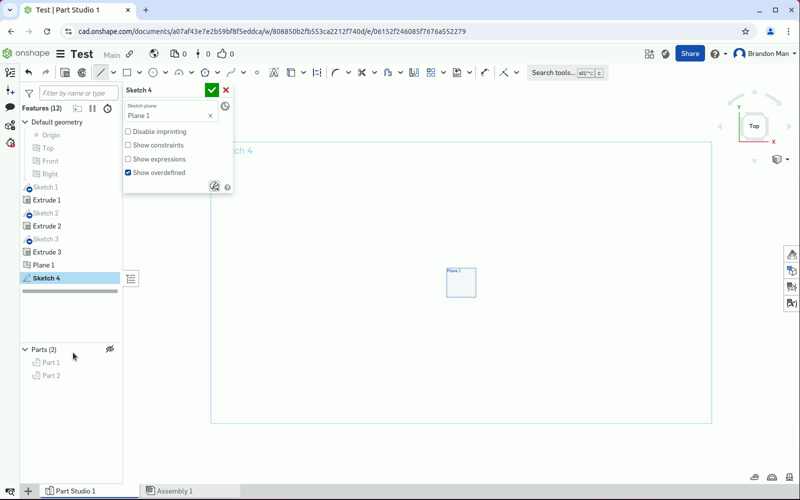
key_down(shift)
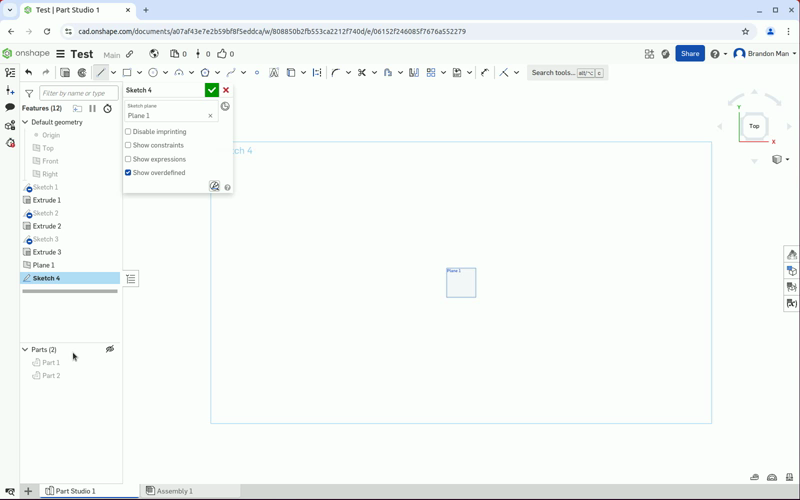
mouse_move(386, 345)
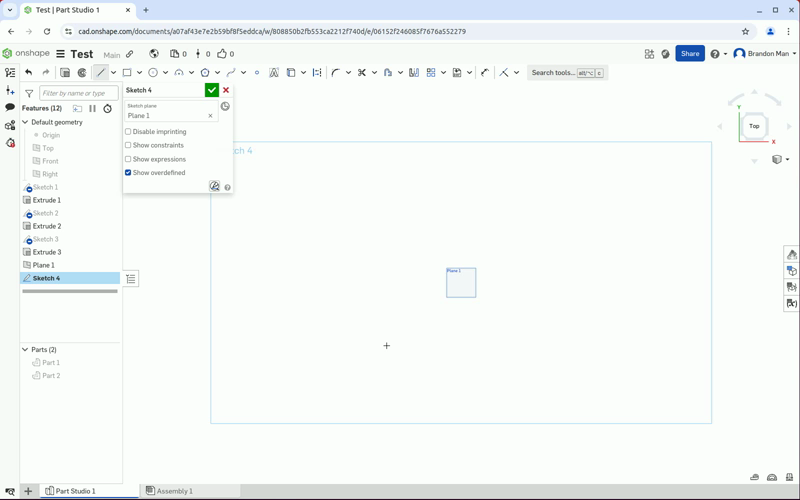
click(386, 345)
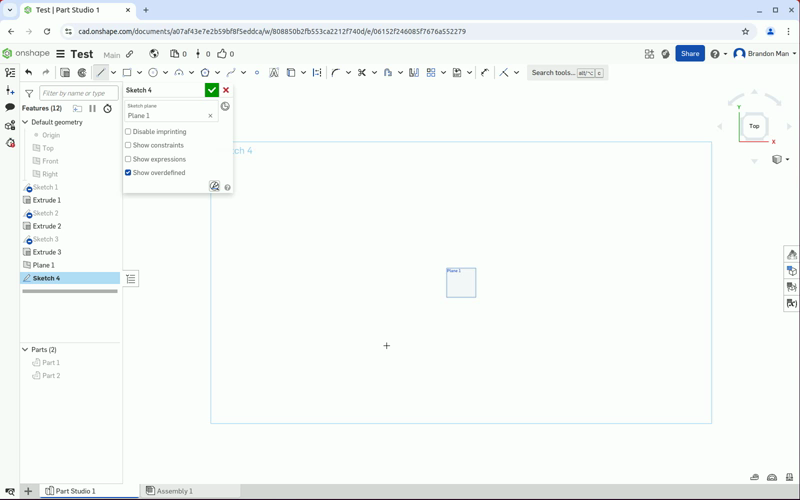
key_up(shift)
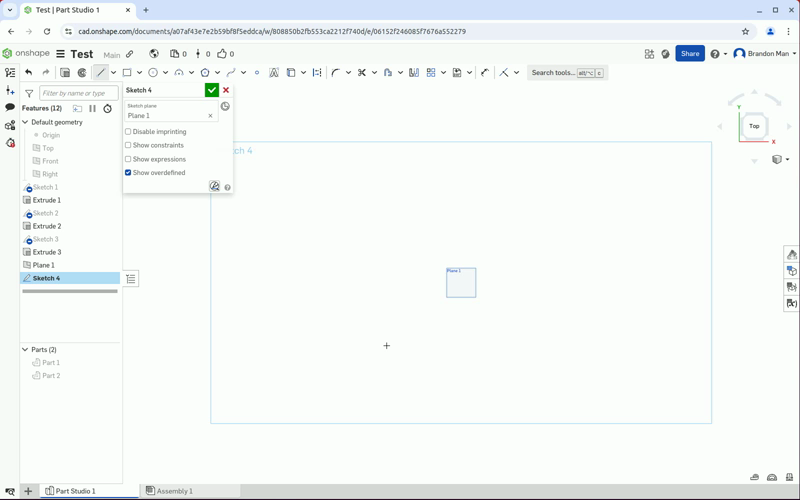
key_down(shift)
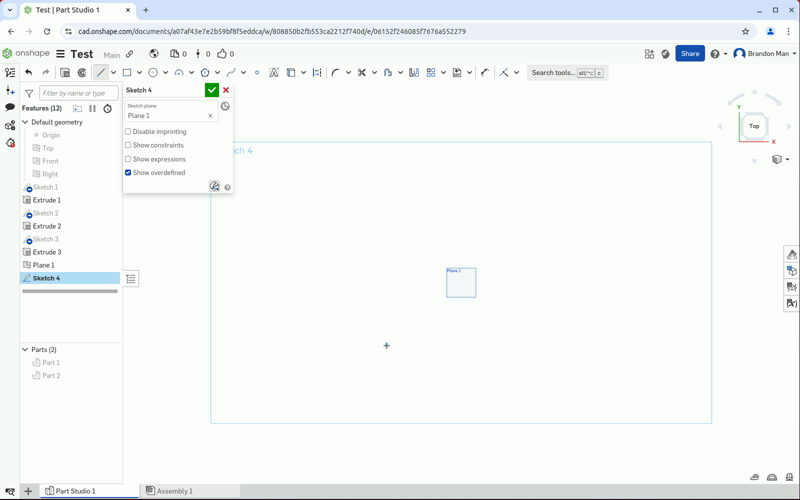
mouse_move(535, 345)
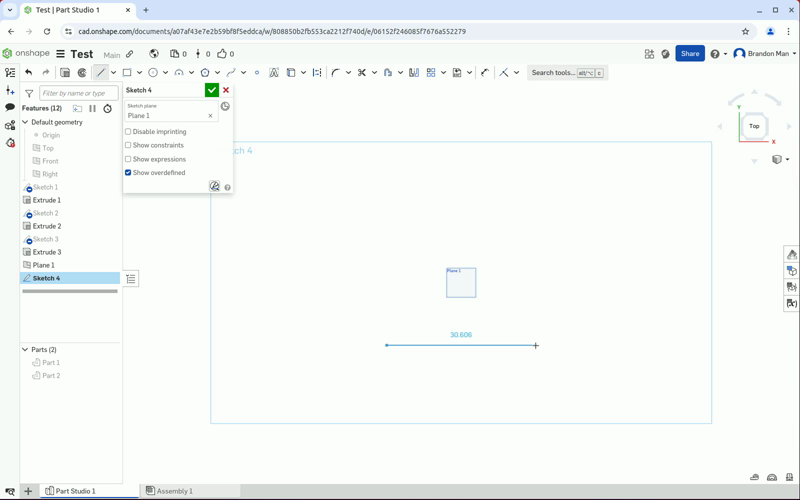
click(535, 345)
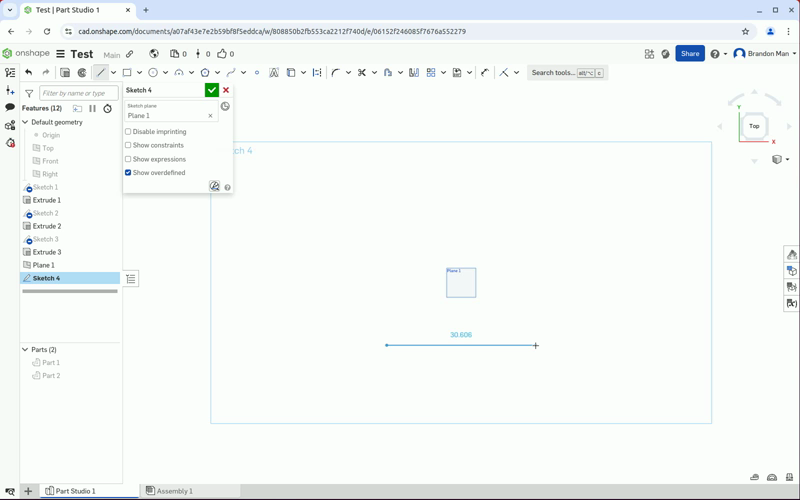
key_up(shift)
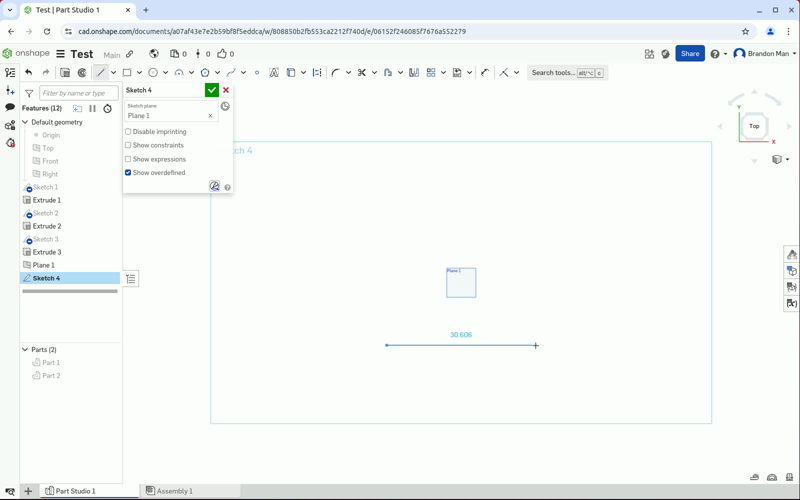
key_down(shift)
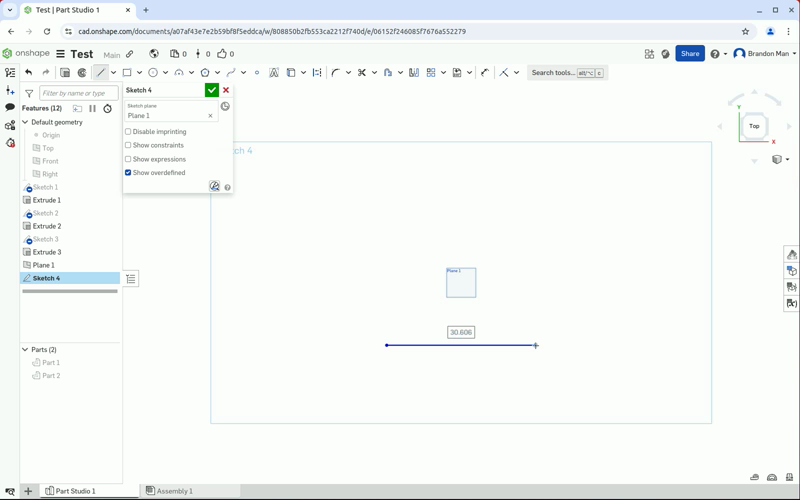
mouse_move(565, 345)
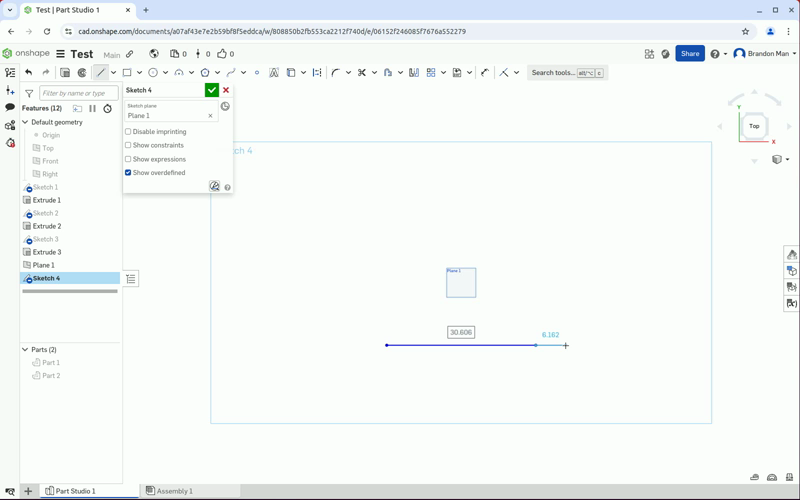
mouse_move(535, 312)
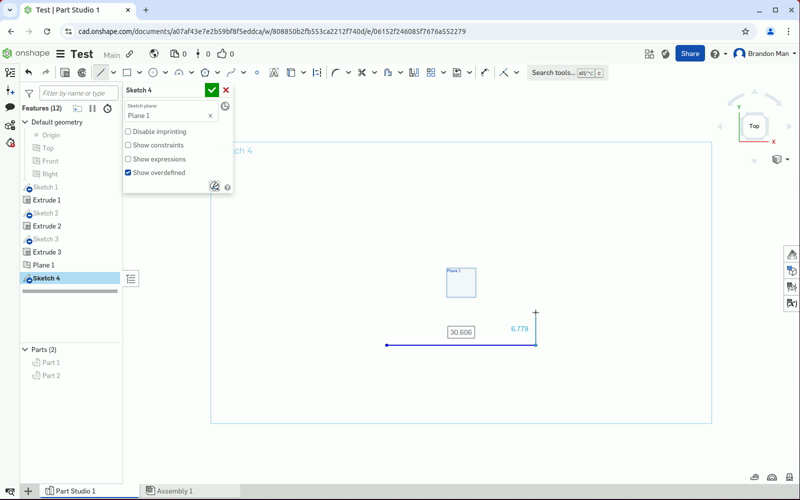
click(535, 312)
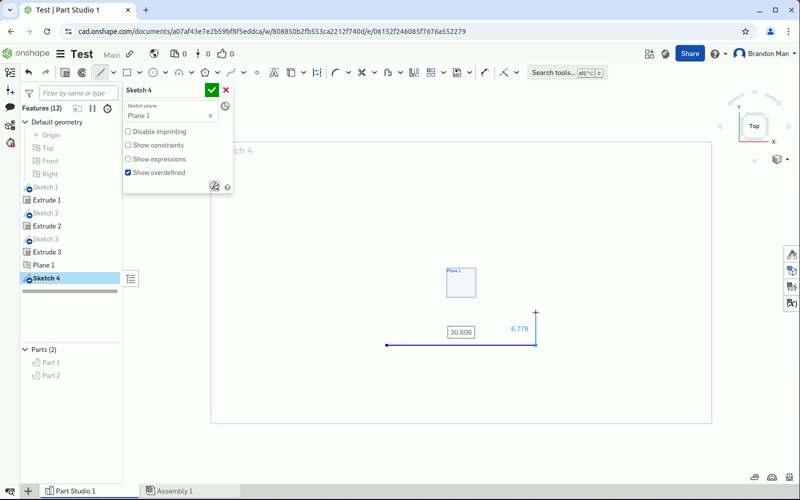
key_up(shift)
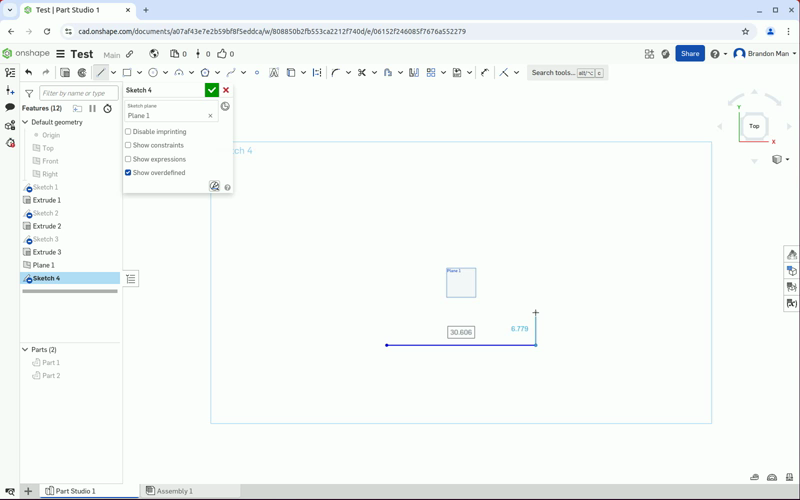
key_down(shift)
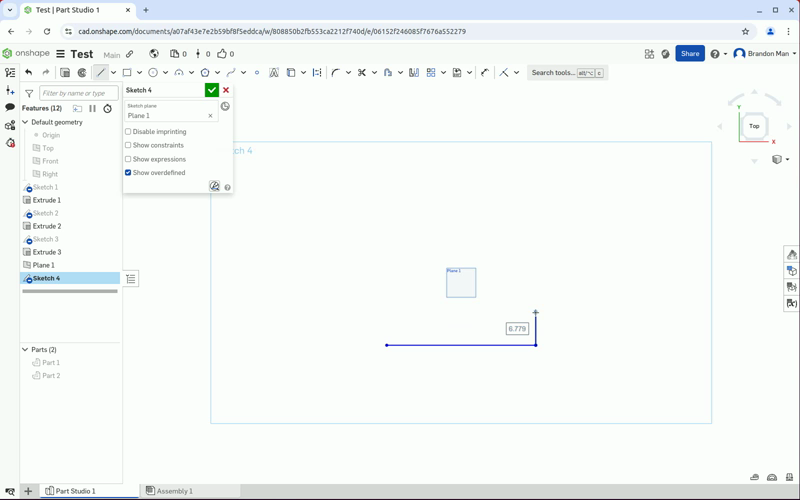
mouse_move(386, 312)
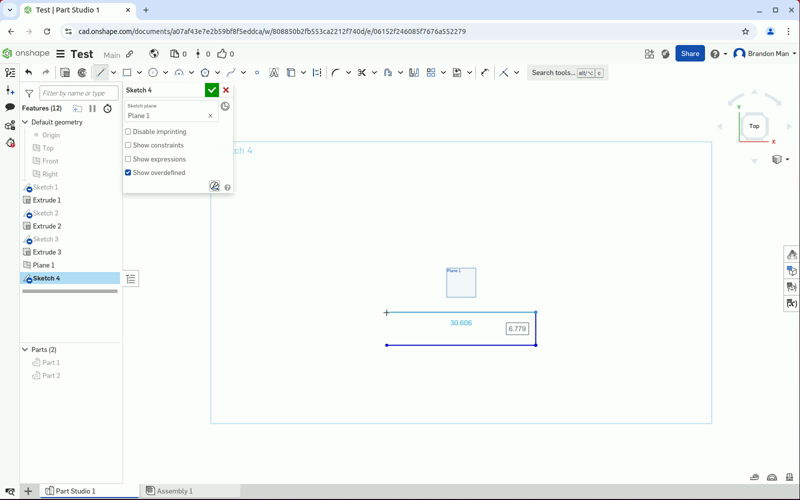
click(386, 312)
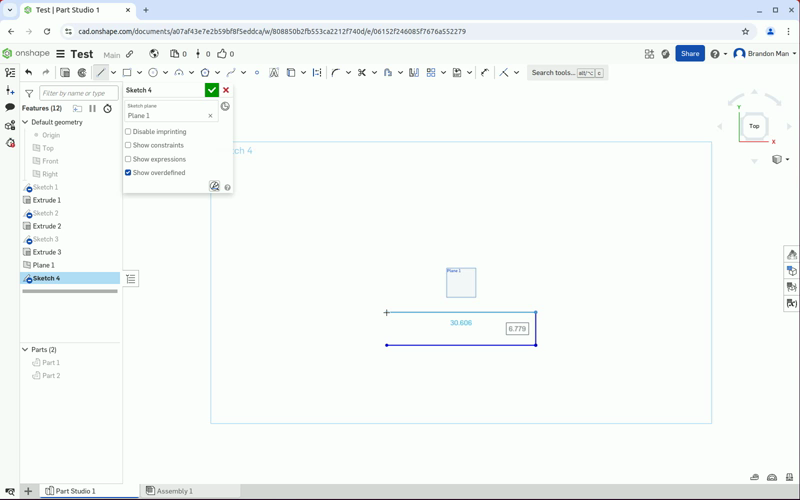
key_up(shift)
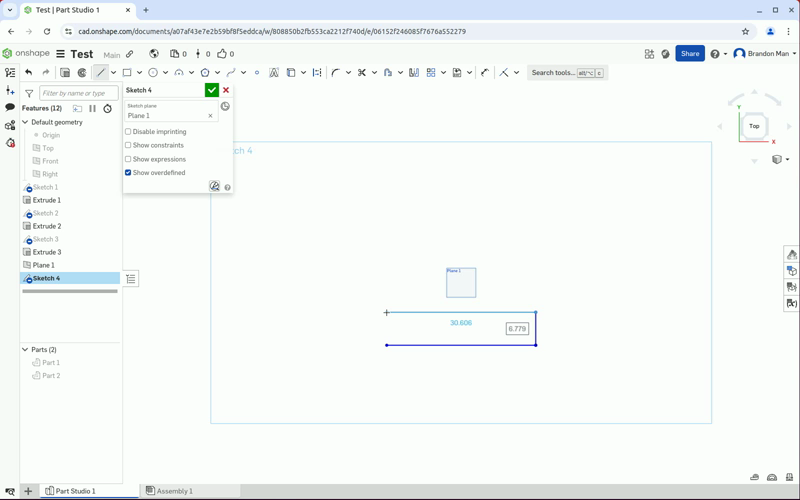
mouse_move(417, 312)
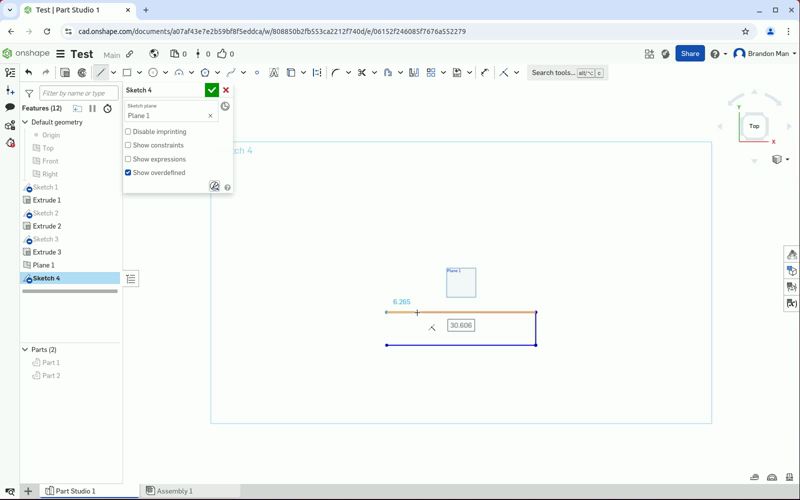
key_down(shift)
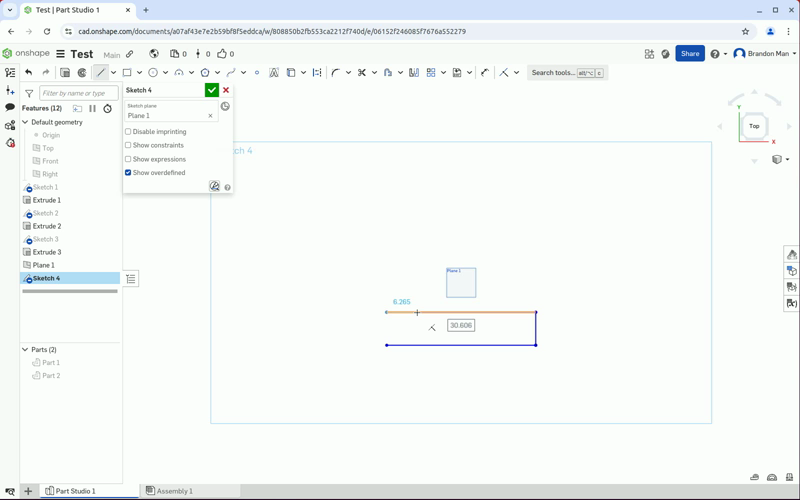
mouse_move(386, 345)
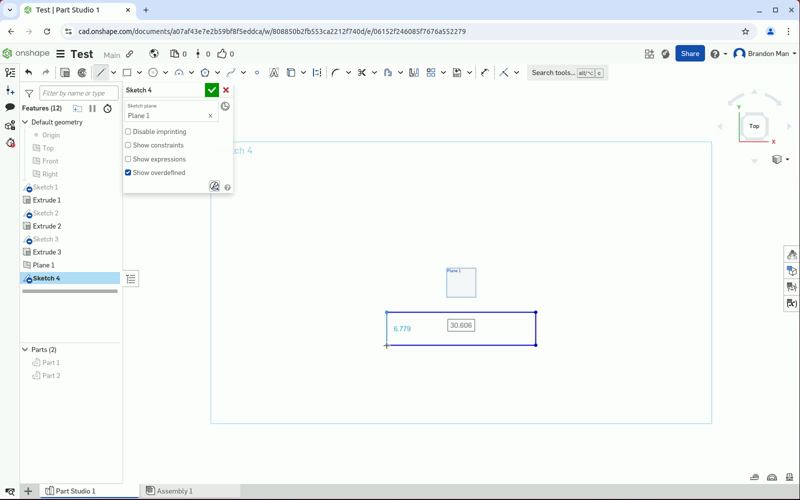
key_up(shift)
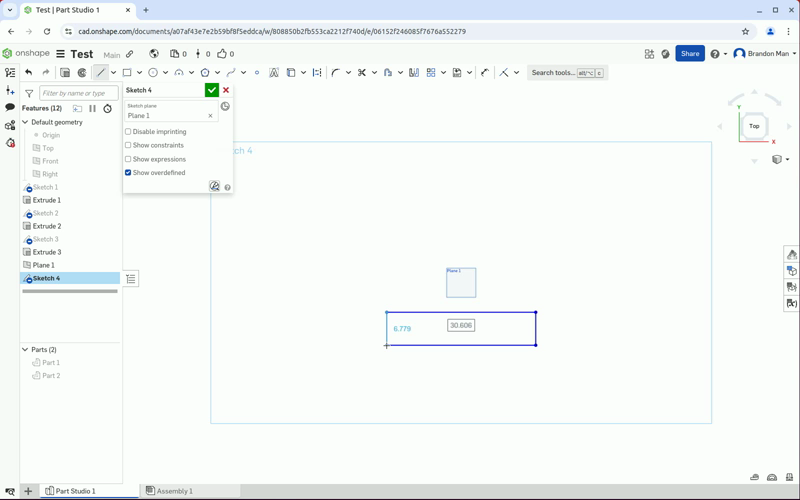
click(386, 345)
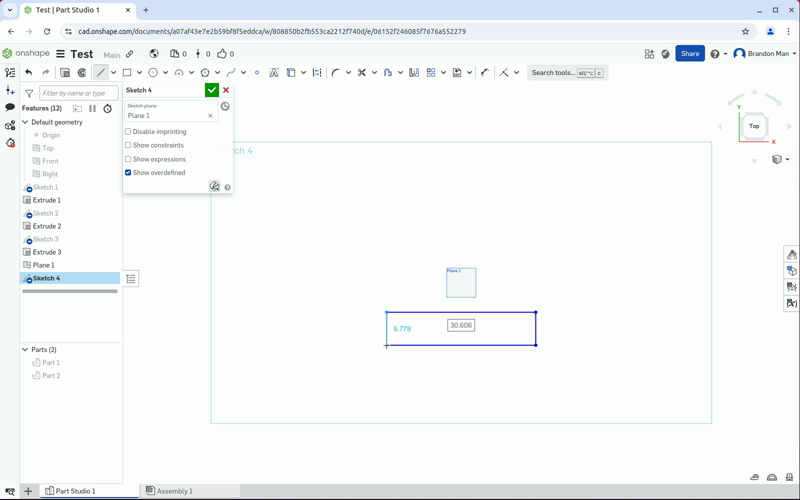
key(esc)
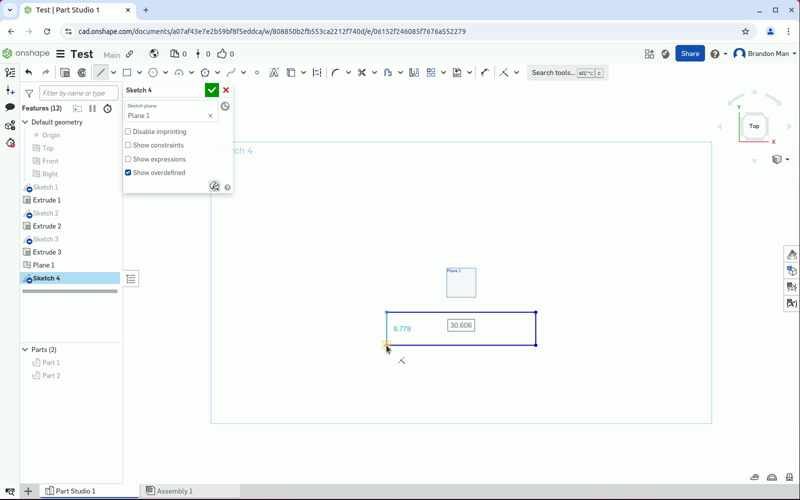
mouse_move(486, 334)
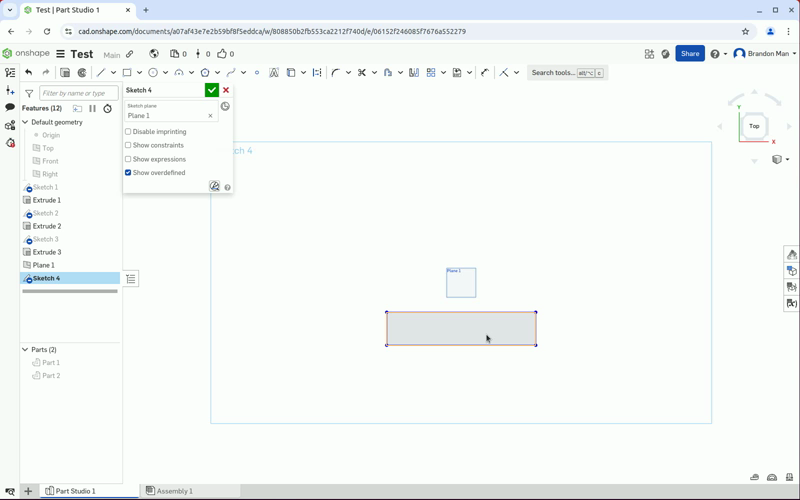
click(486, 334)
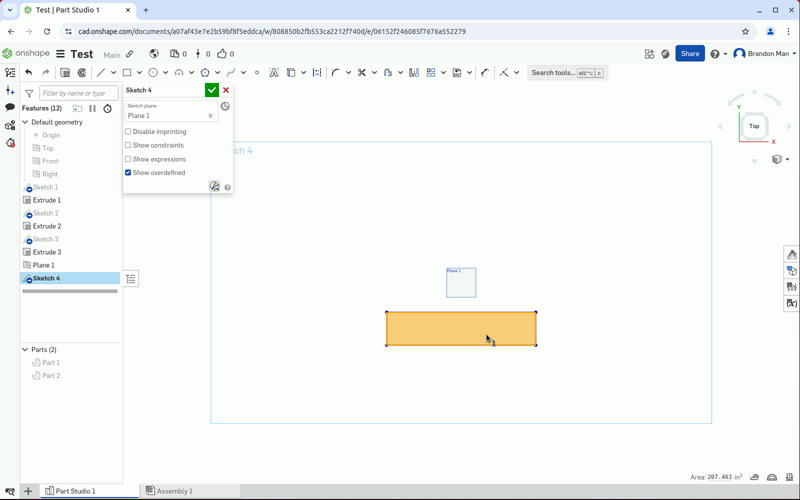
mouse_move(73, 352)
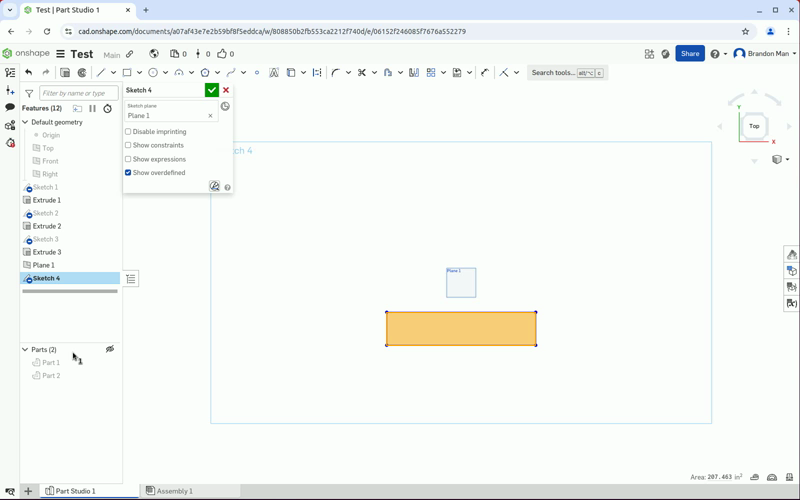
key(shift+y)
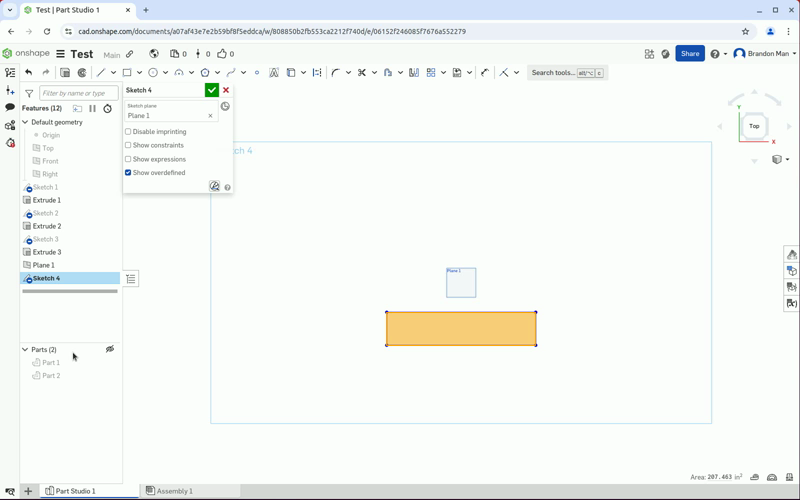
key(shift+e)
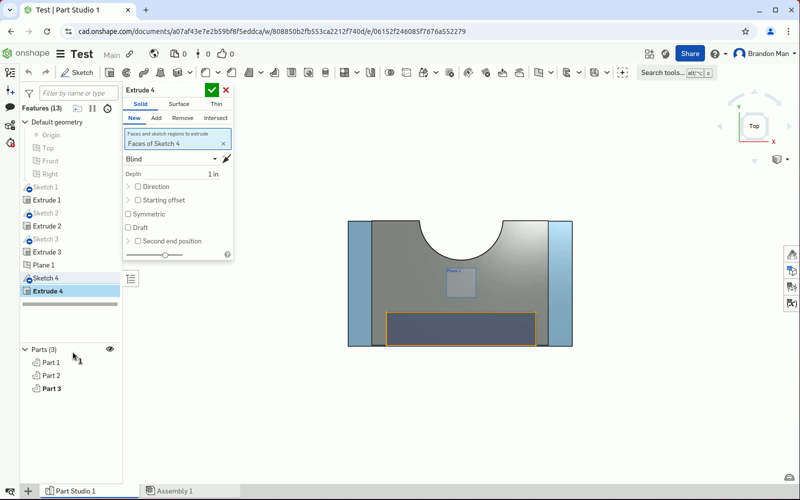
mouse_move(143, 106)
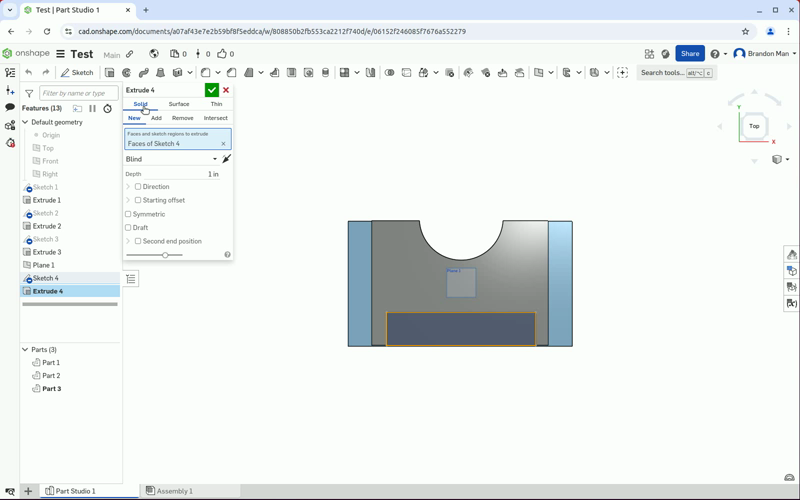
click(143, 106)
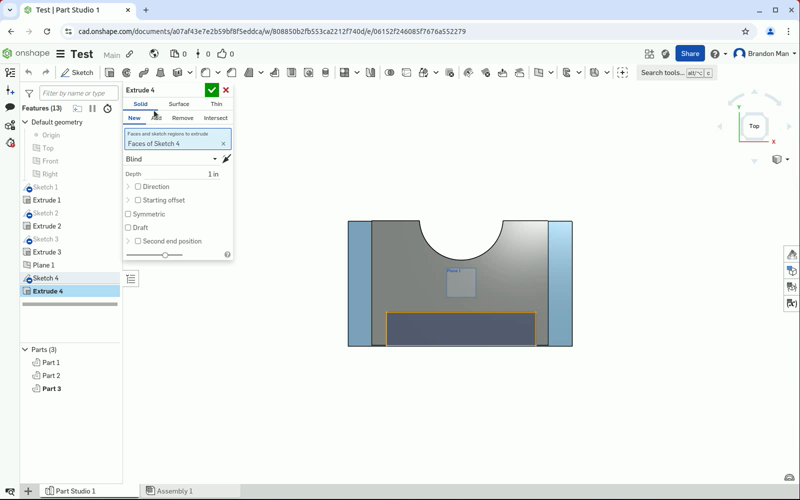
mouse_move(186, 120)
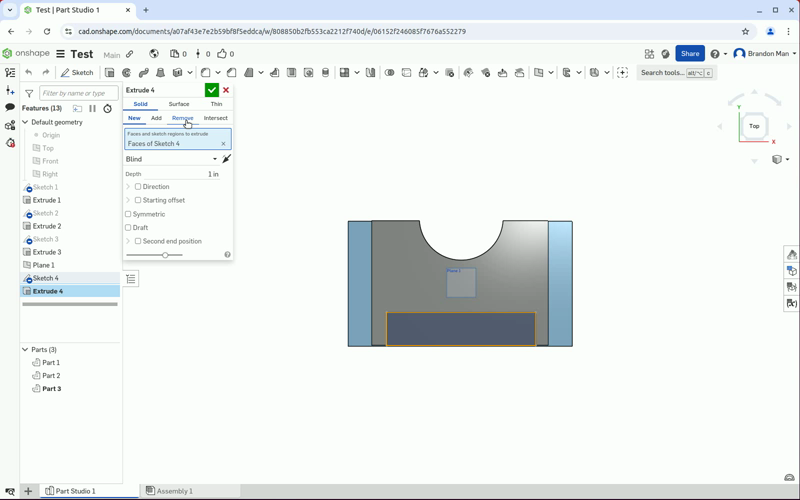
click(186, 120)
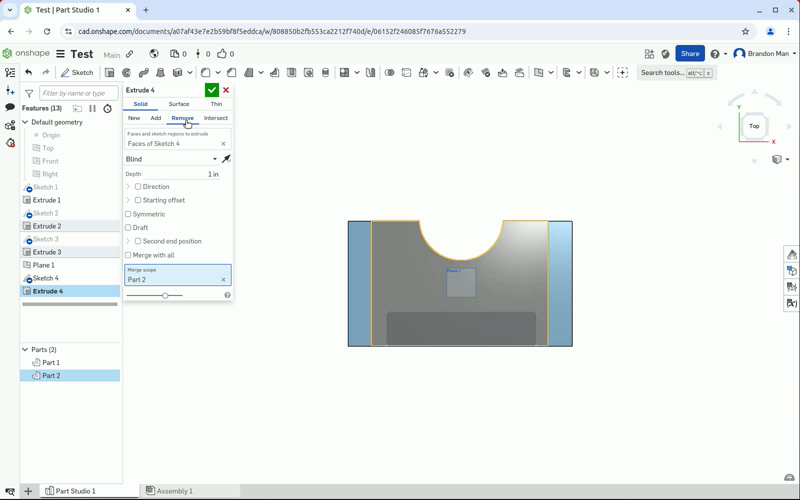
key(tab, 4)
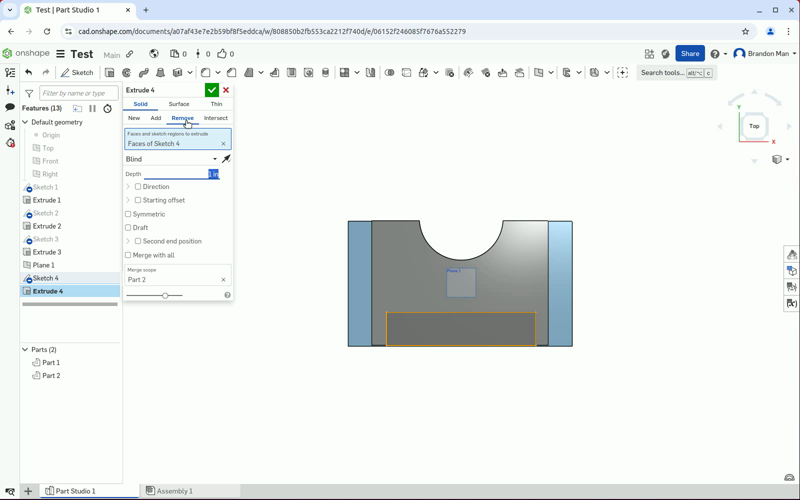
text(14.683)
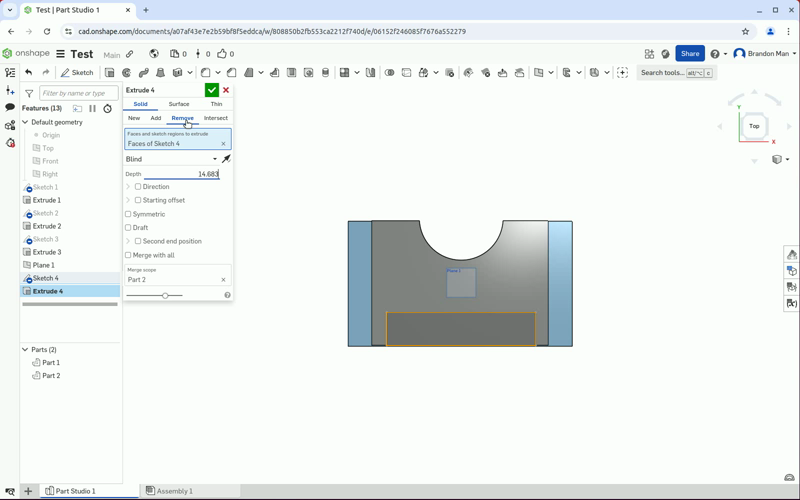
key(tab, 6)
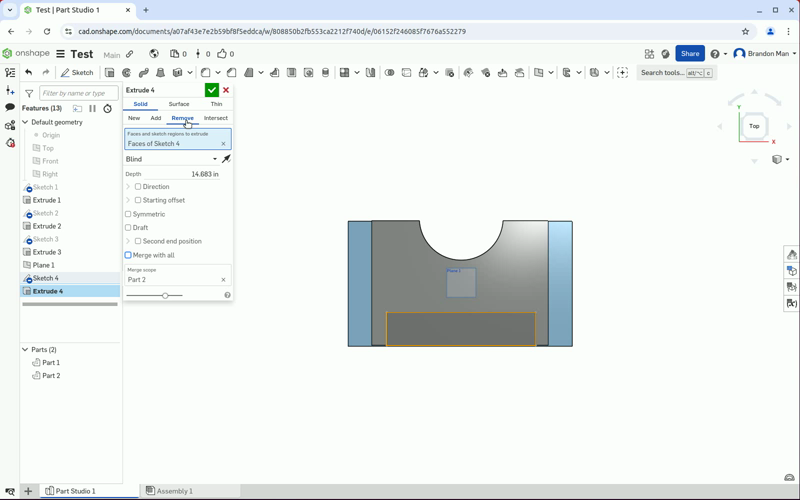
key(space)
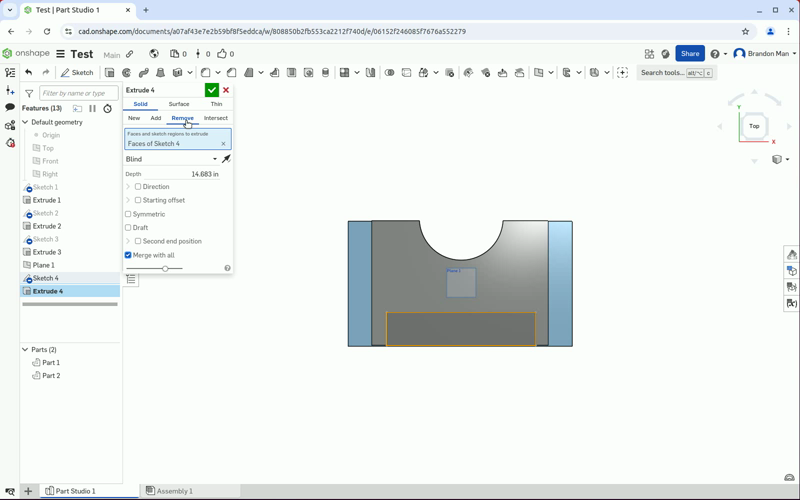
key(enter)
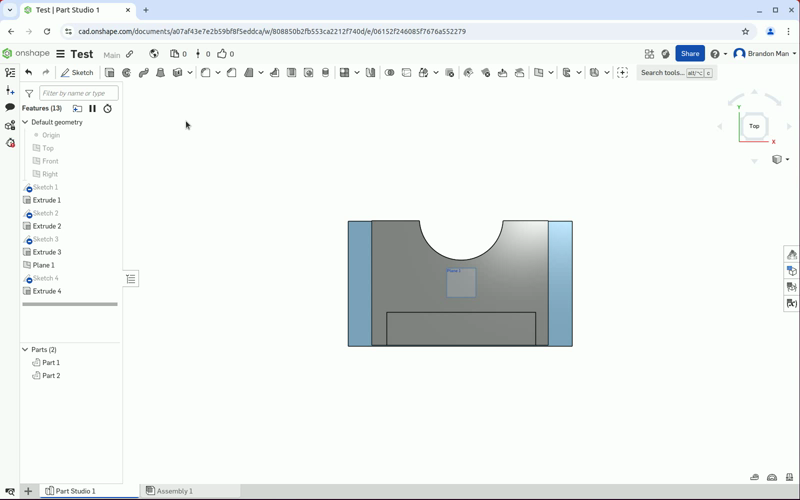
key(shift+h)
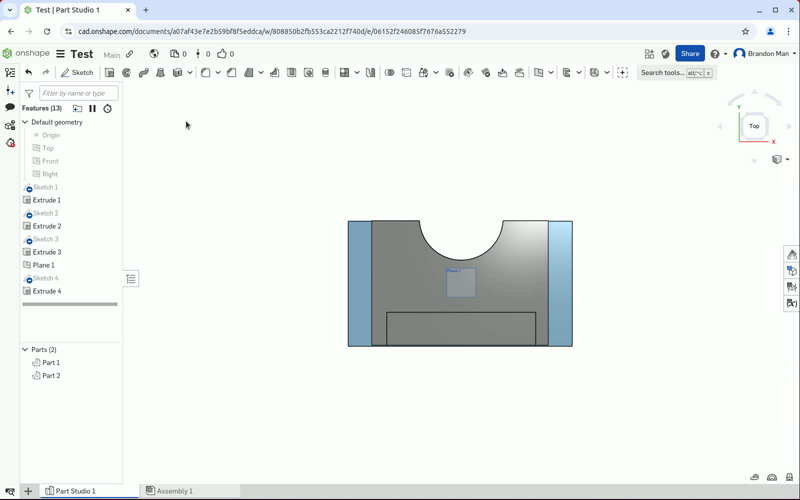
key(shift+h)
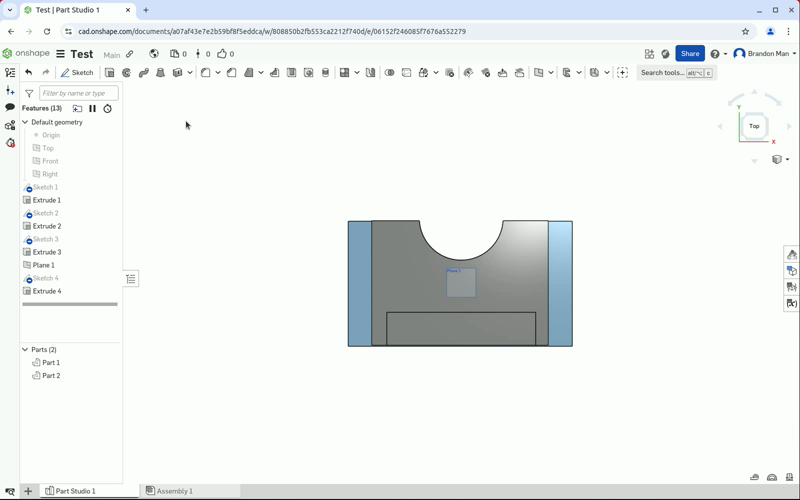
key(shift+7)
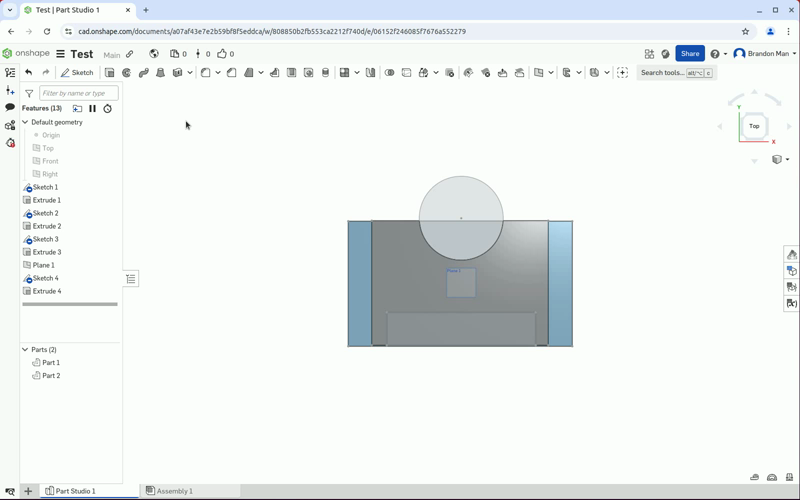
key(up, 3)
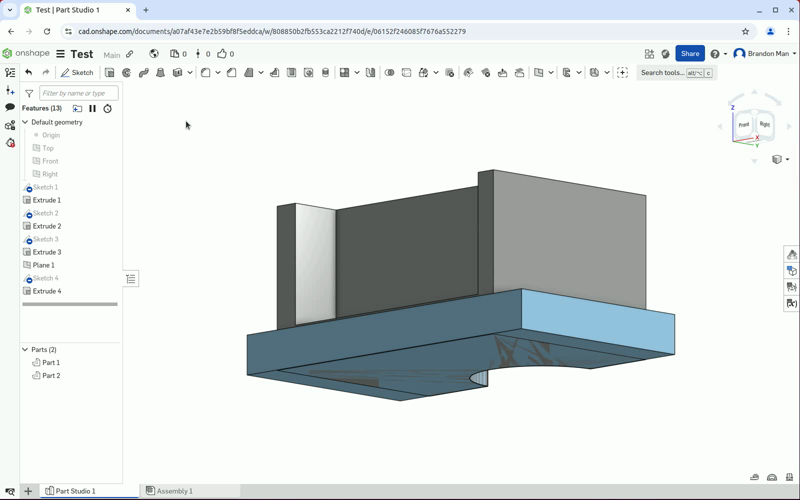
key(left, 3)
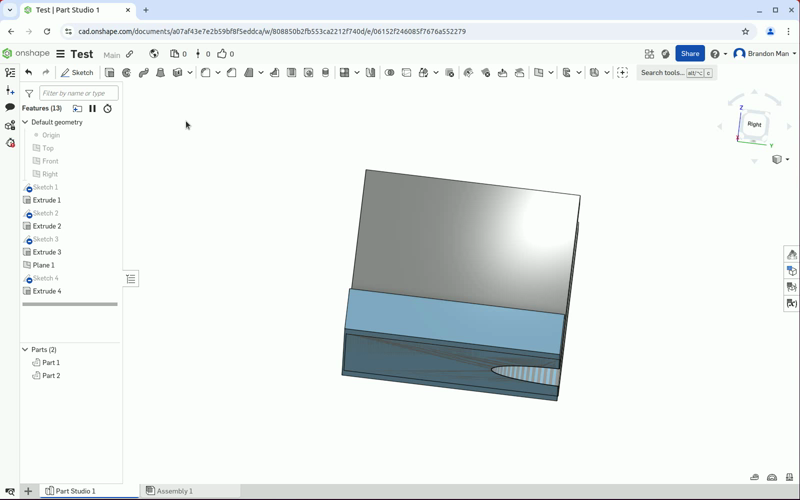
key(right, 3)
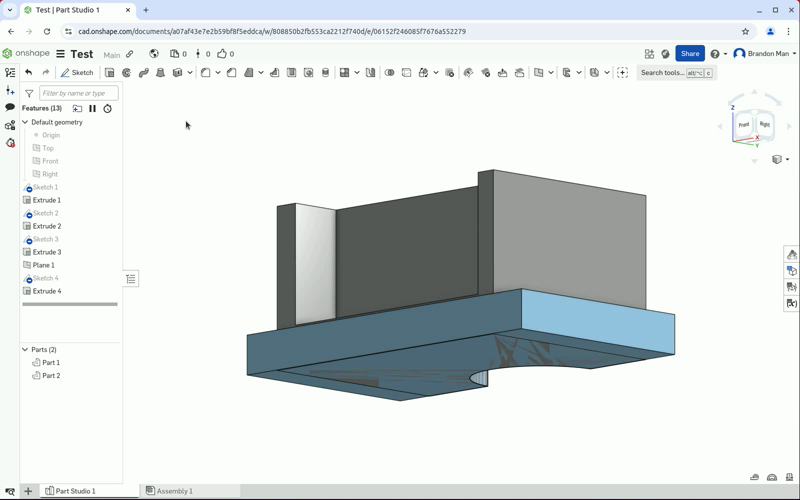
key(down, 3)
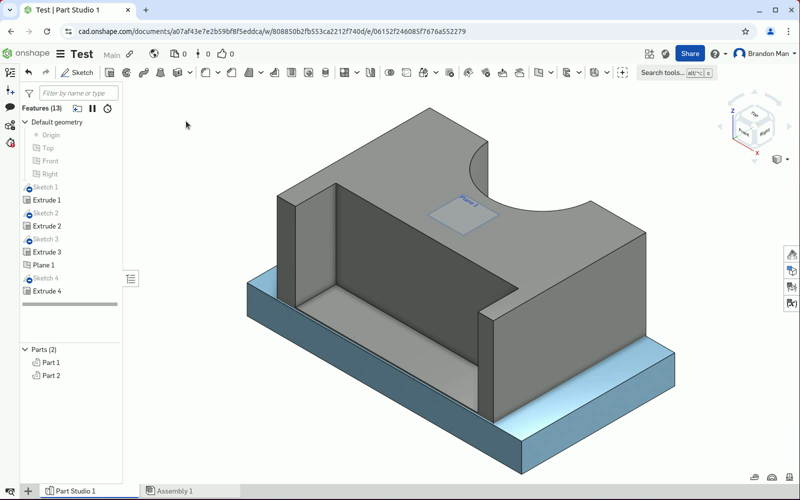
mouse_move(73, 189)
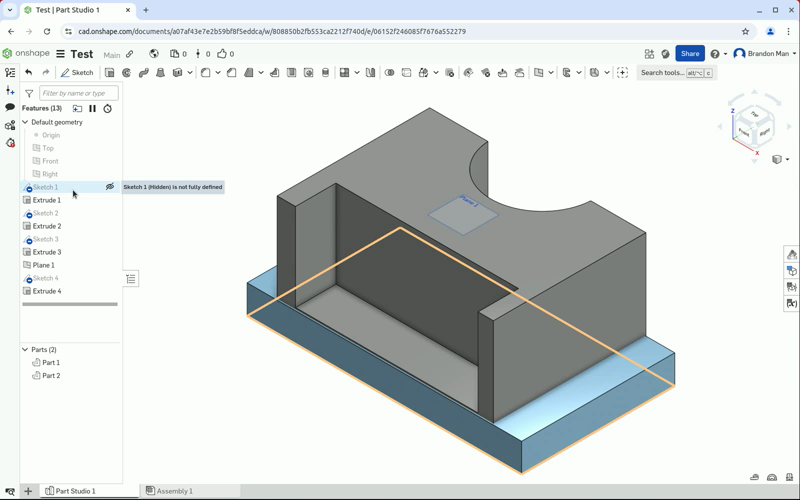
click(73, 189)